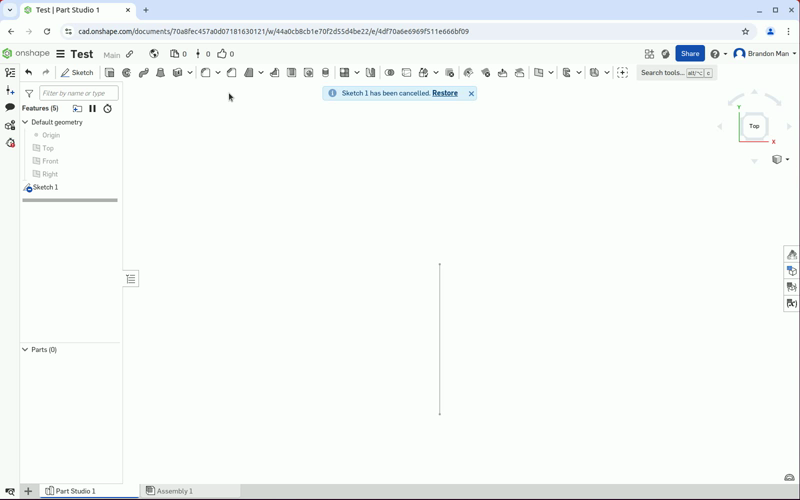
key(shift+h)
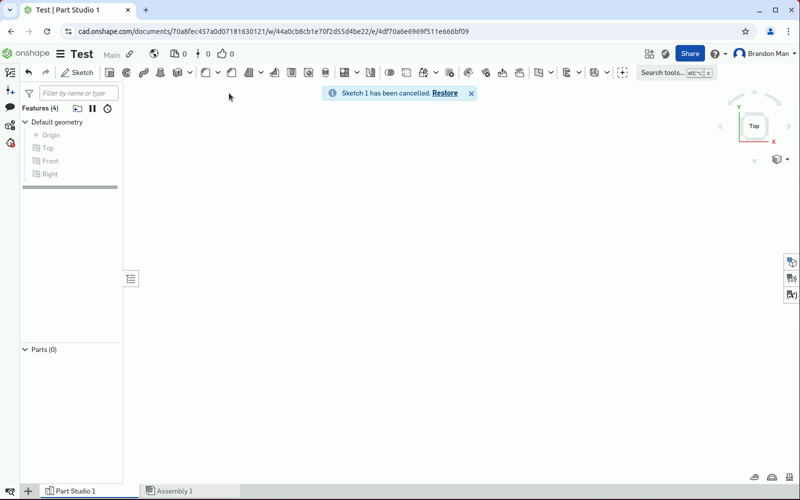
mouse_move(73, 352)
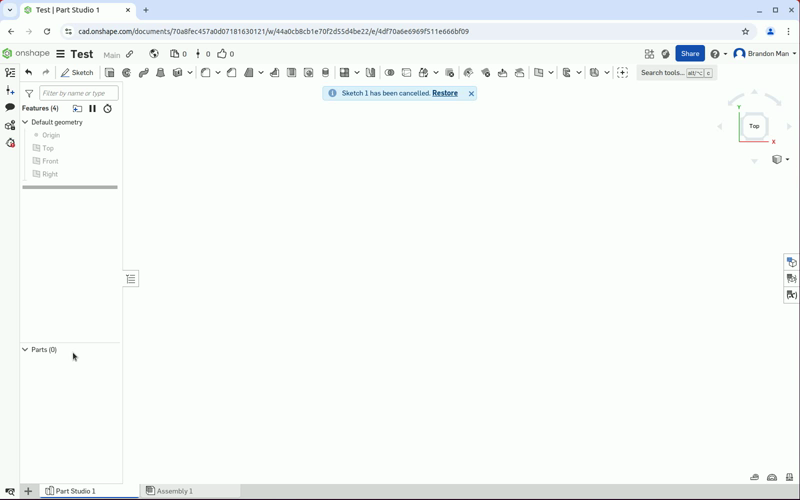
key(y)
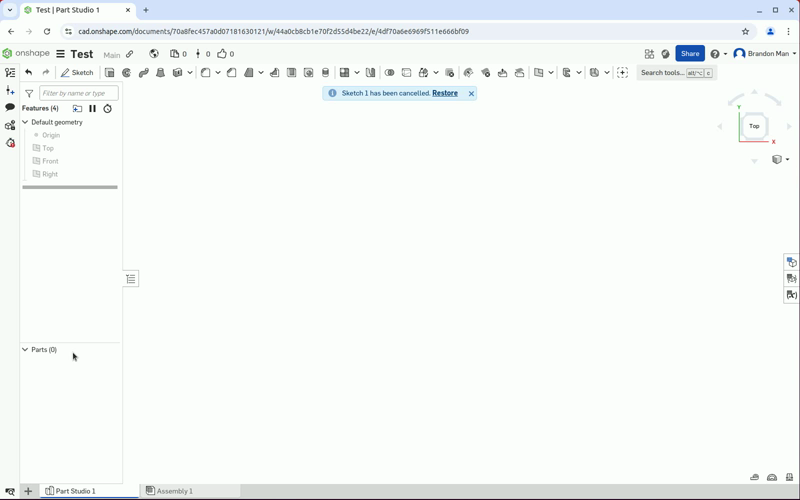
key(shift+p)
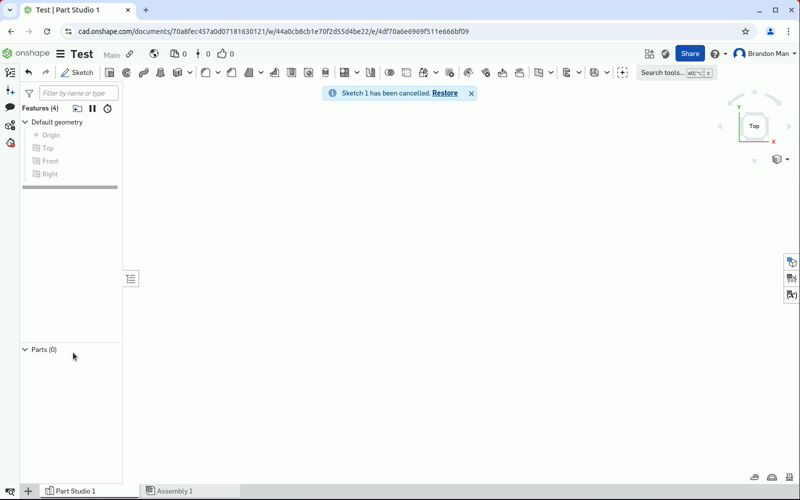
key(space)
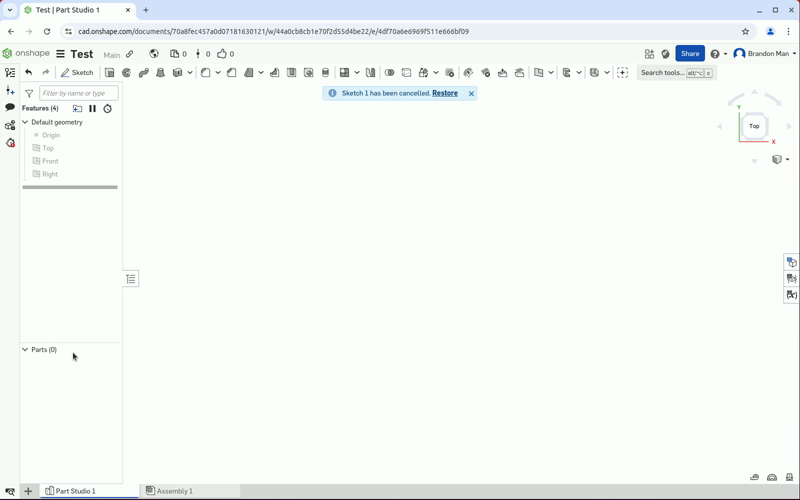
key_down(shift)
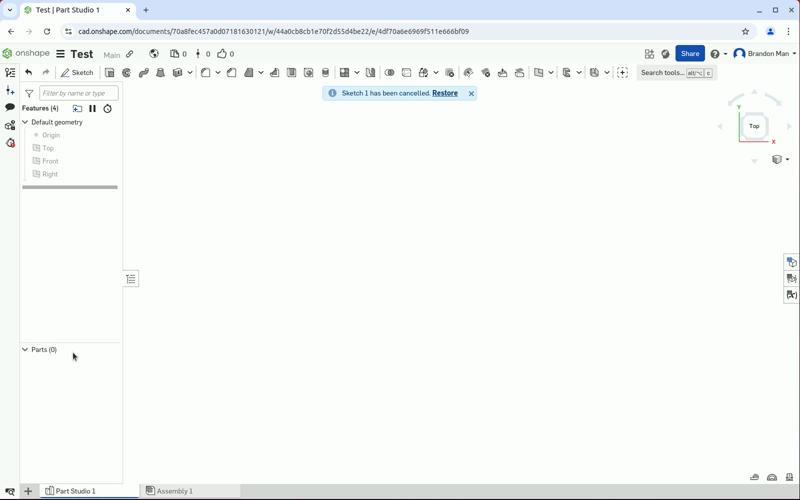
key(up)
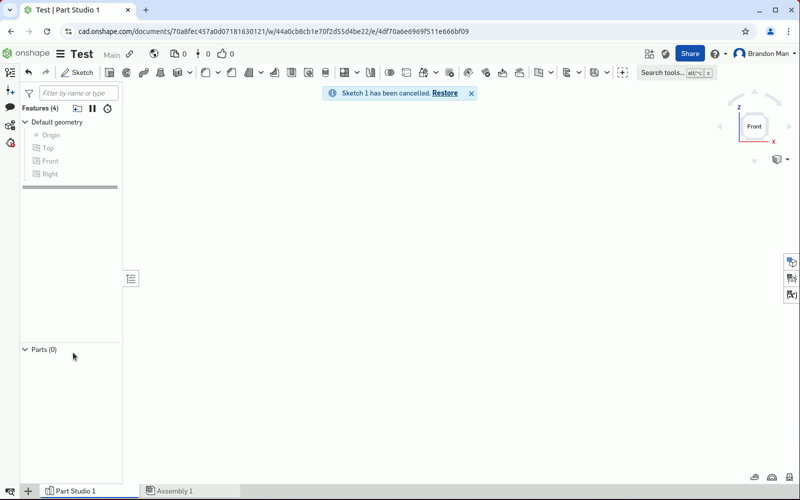
key_up(shift)
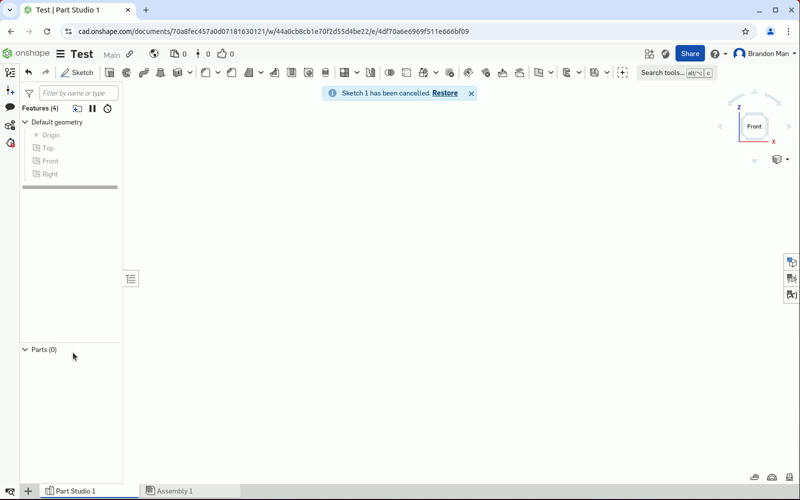
key(space)
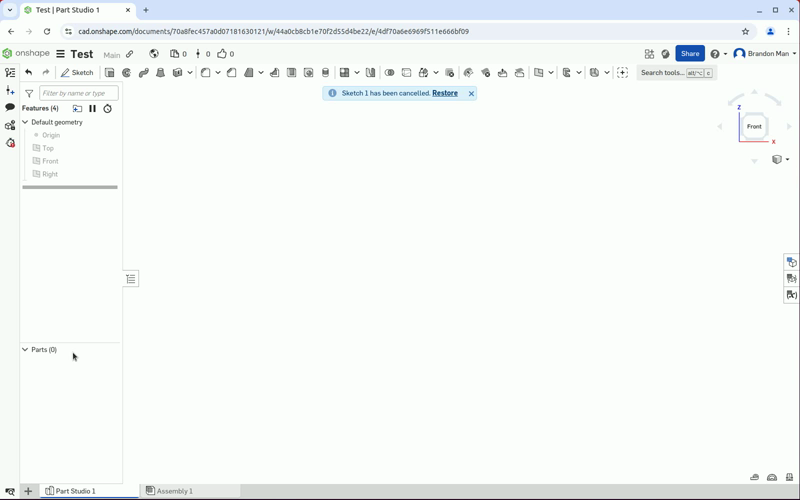
key_down(shift)
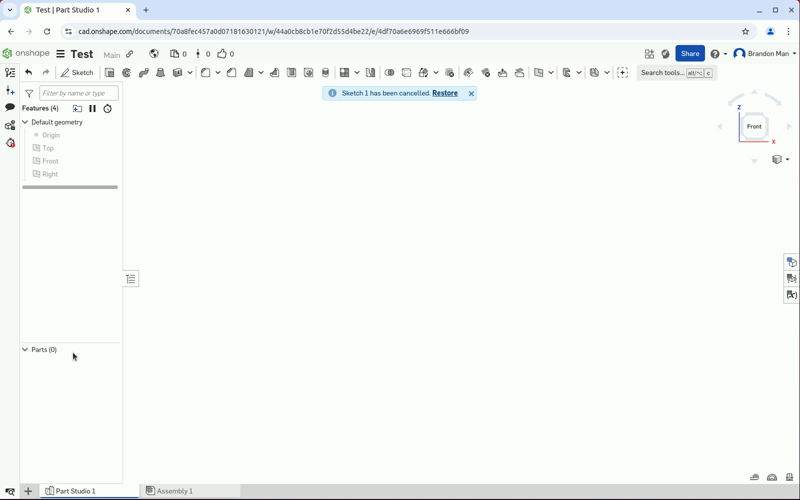
key(left)
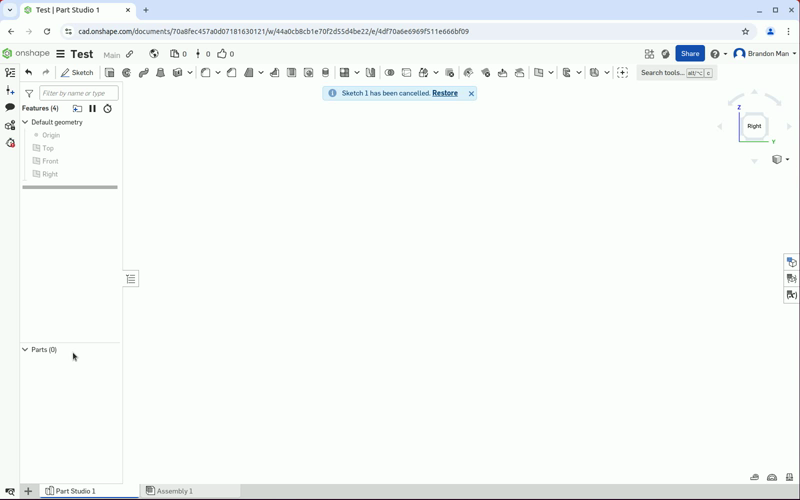
key_up(shift)
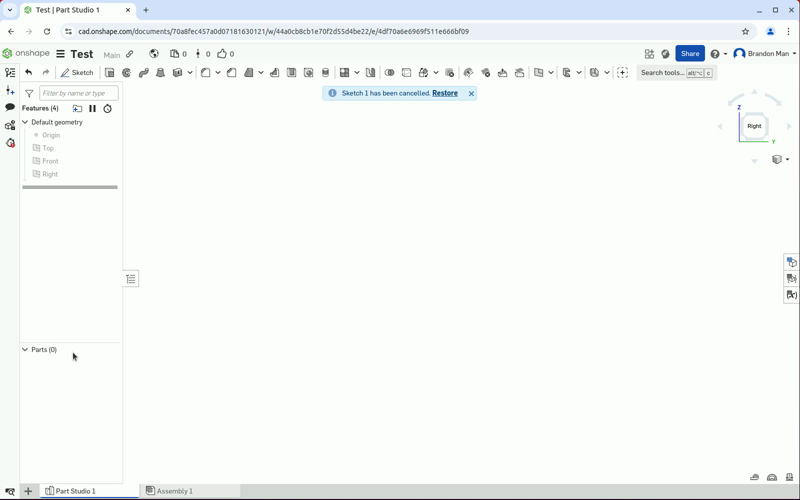
mouse_move(73, 352)
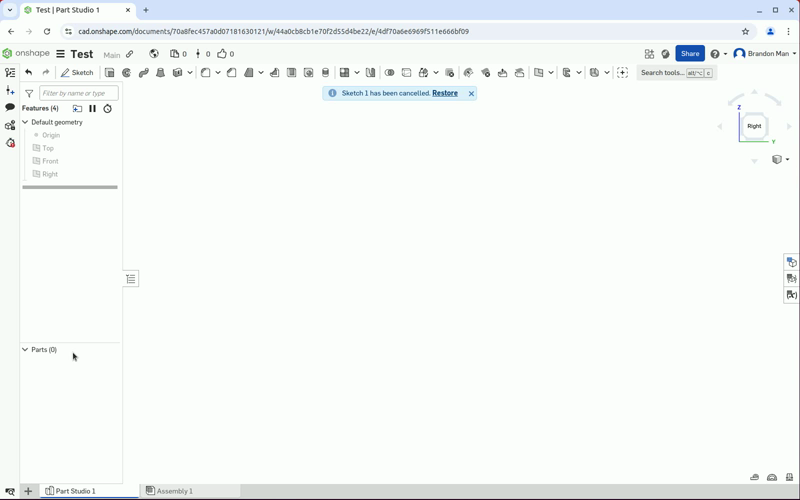
key(shift+y)
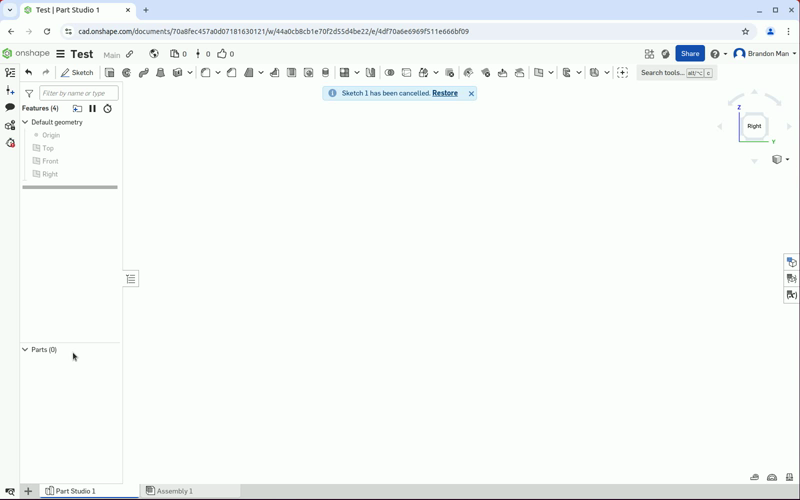
key(shift+s)
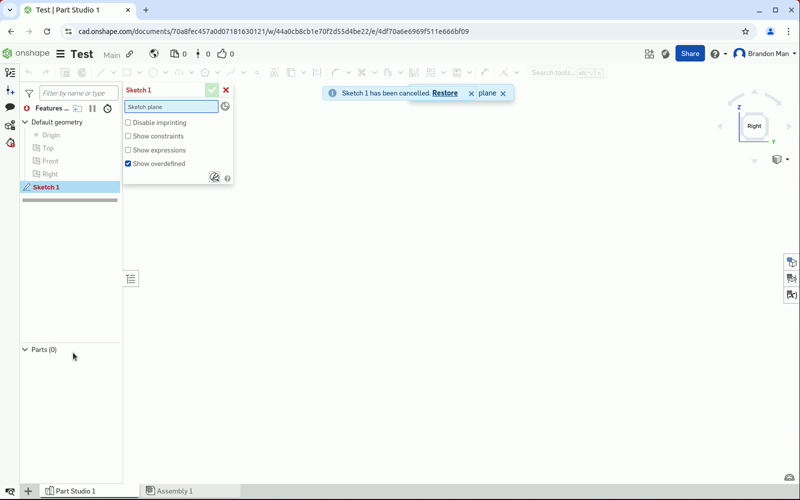
mouse_move(73, 176)
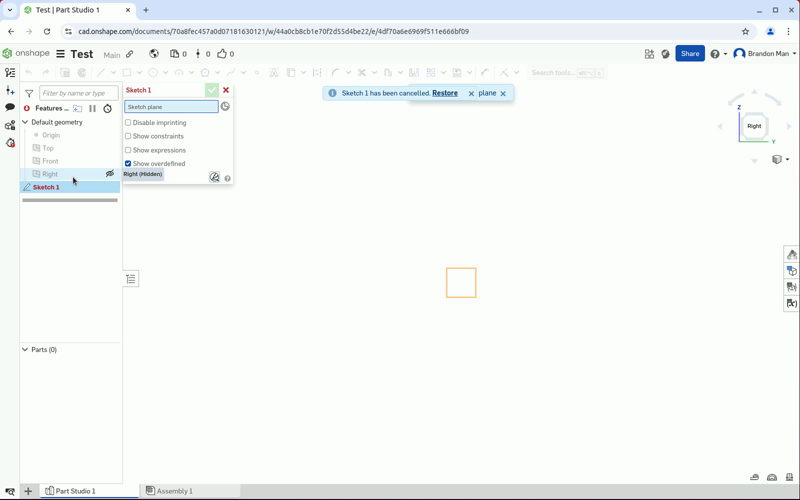
click(73, 176)
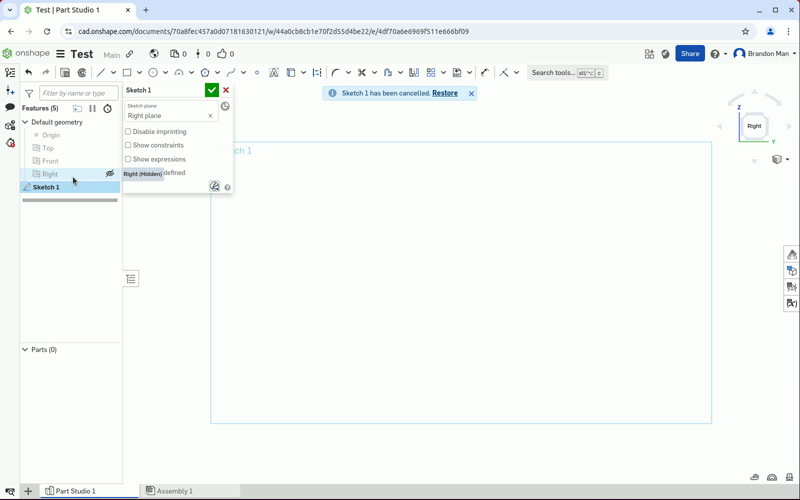
mouse_move(73, 352)
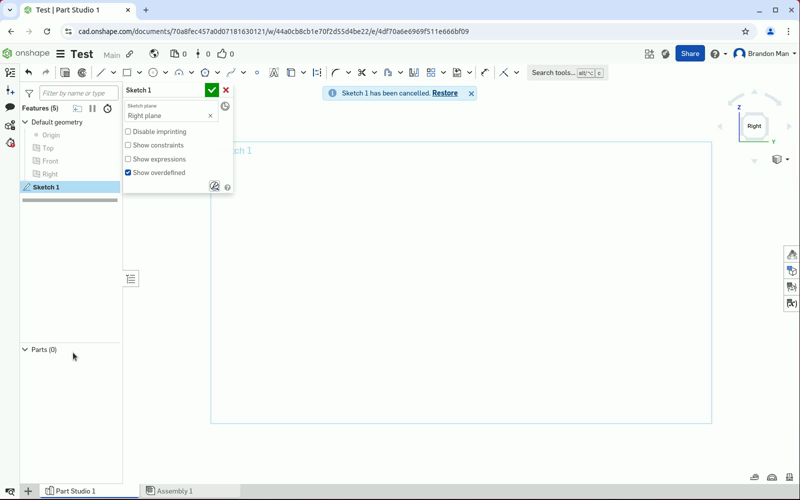
key(y)
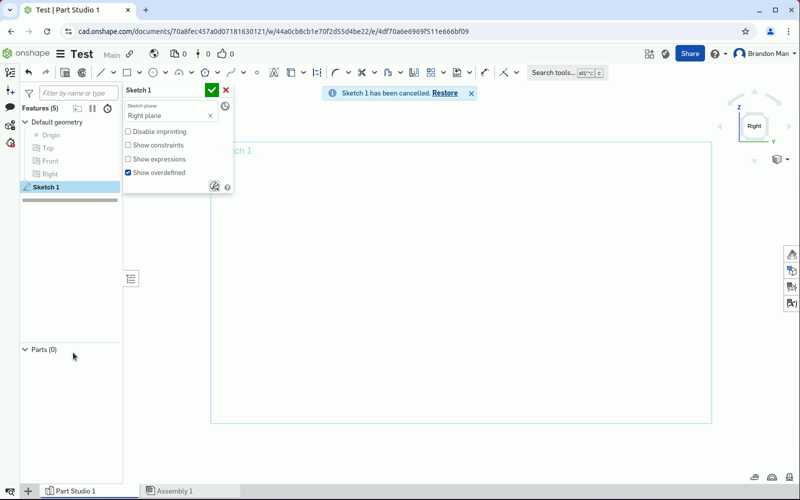
key(c)
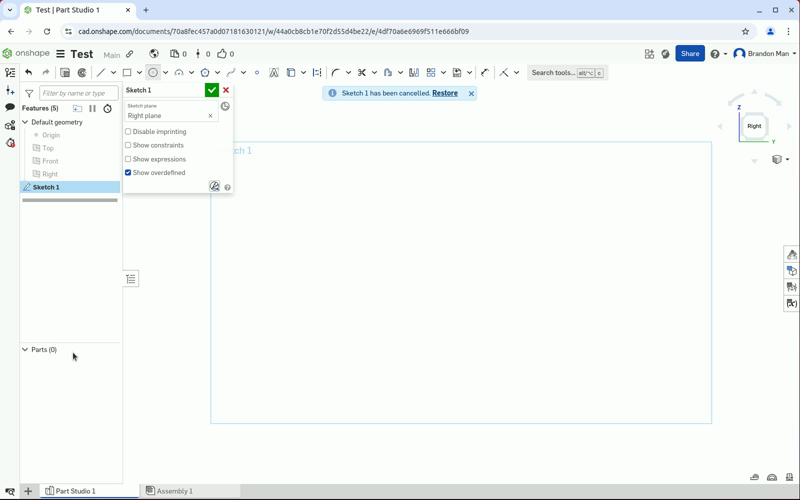
key_down(shift)
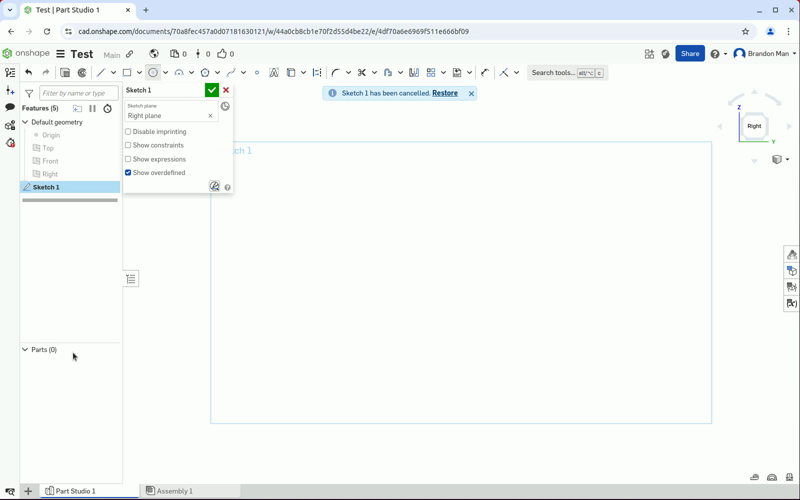
mouse_move(461, 282)
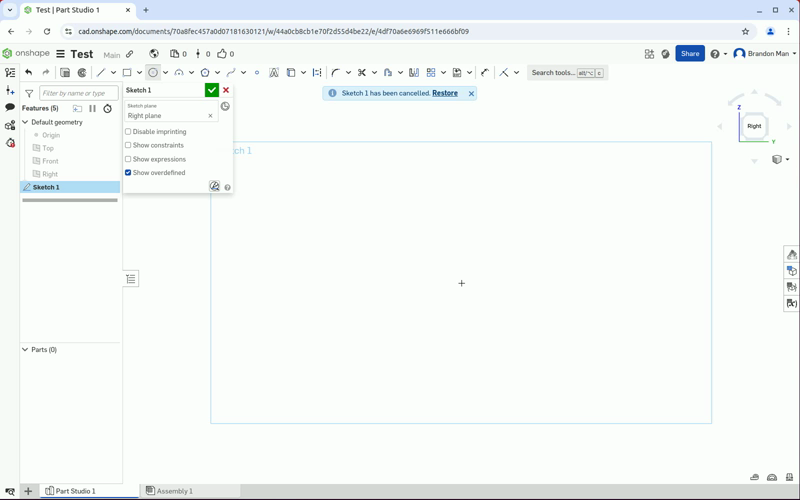
click(461, 282)
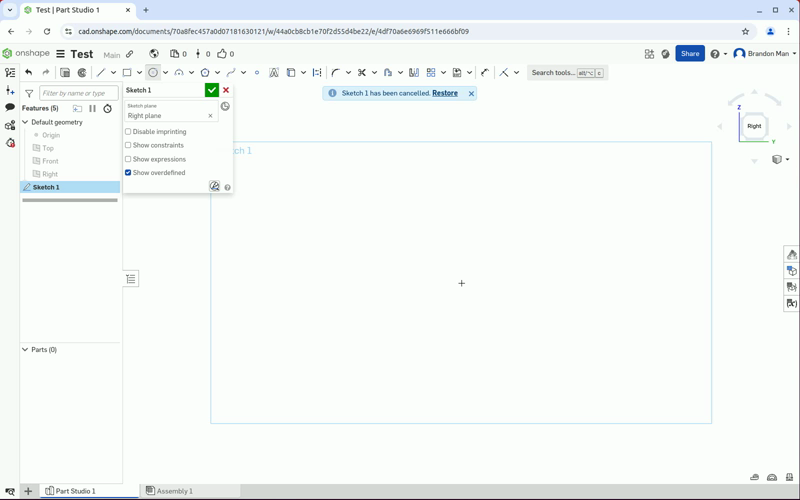
key_up(shift)
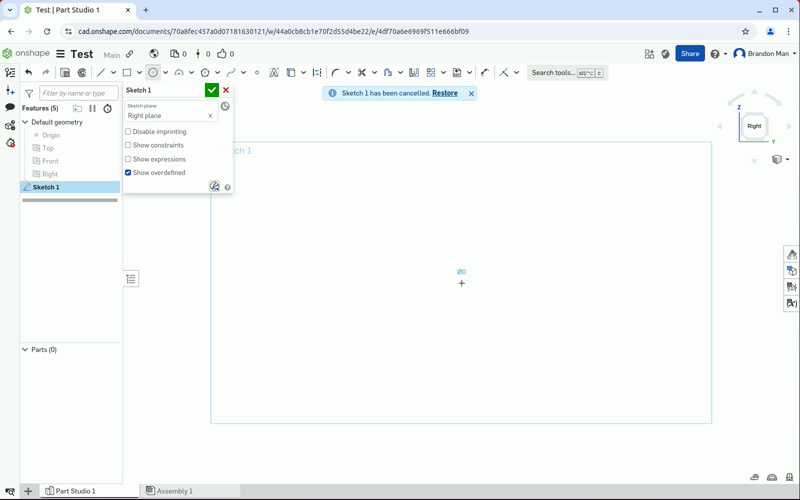
mouse_move(501, 282)
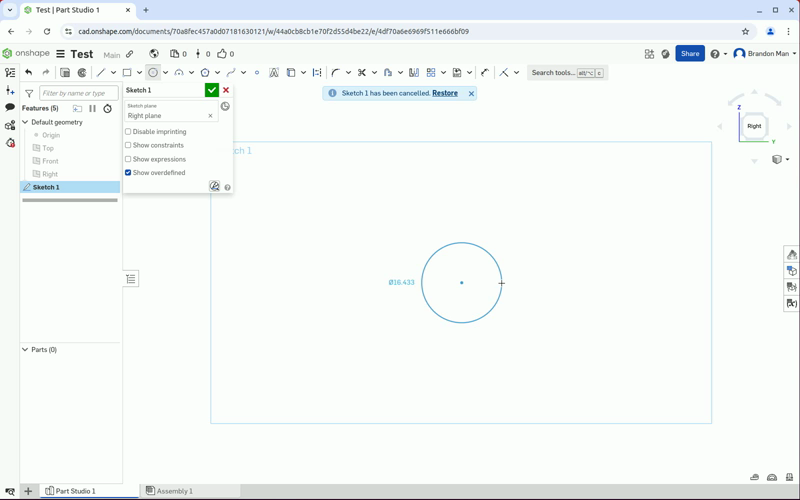
click(501, 282)
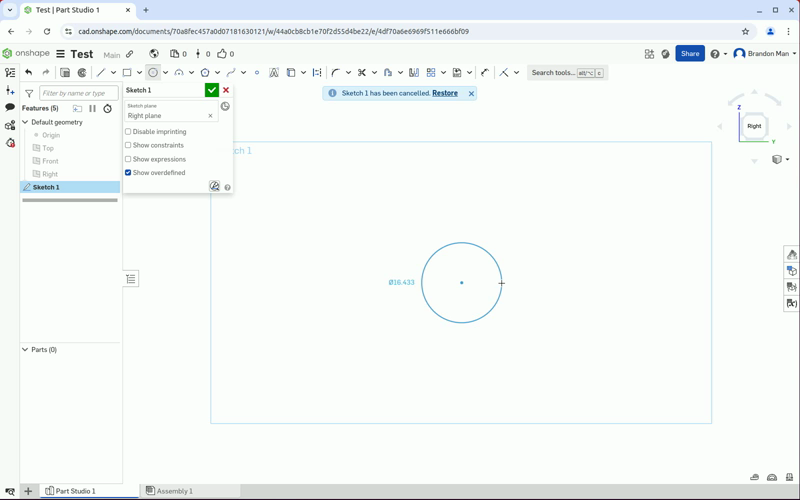
key(esc)
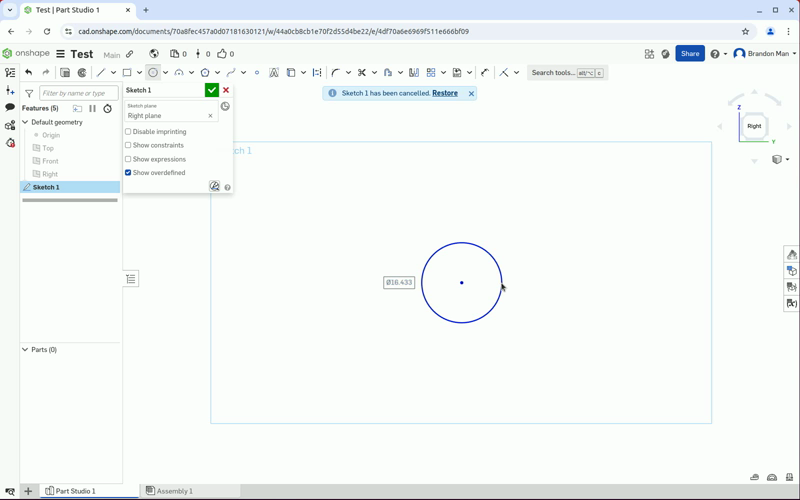
key(c)
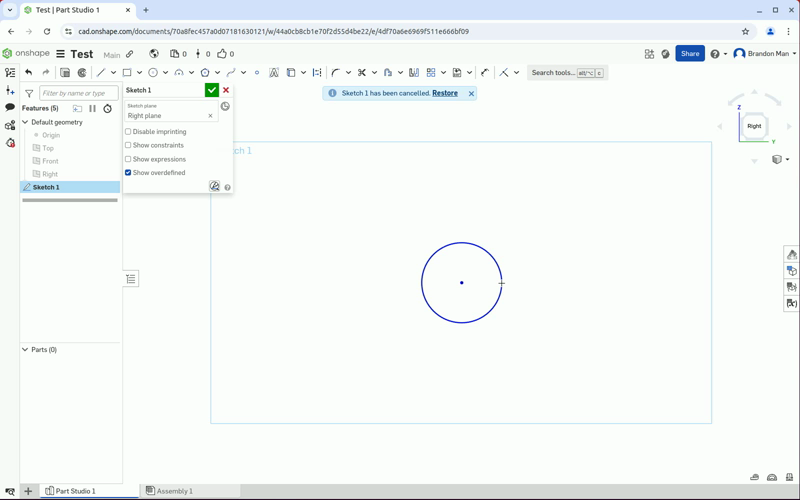
key_down(shift)
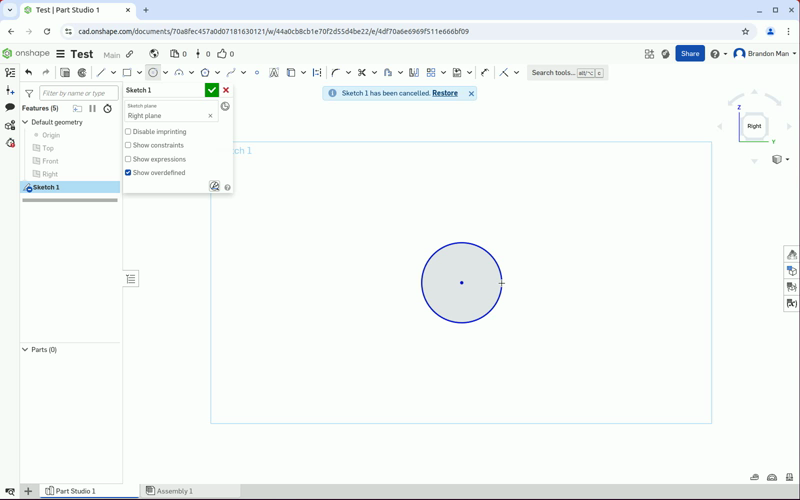
mouse_move(461, 282)
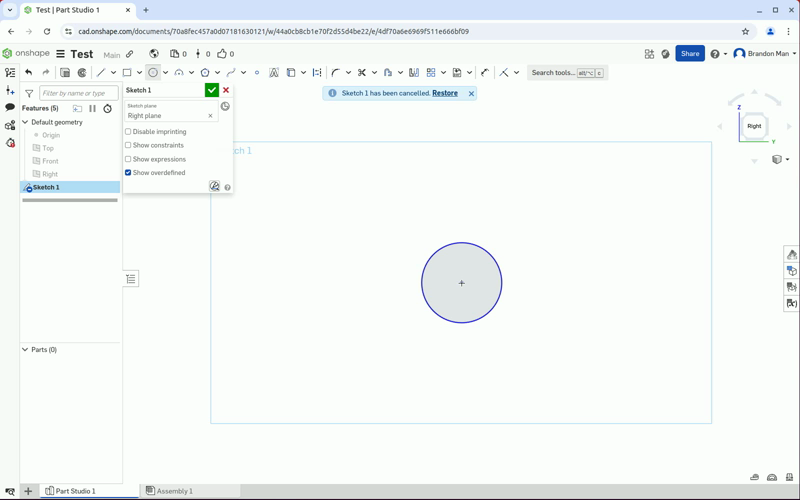
click(461, 282)
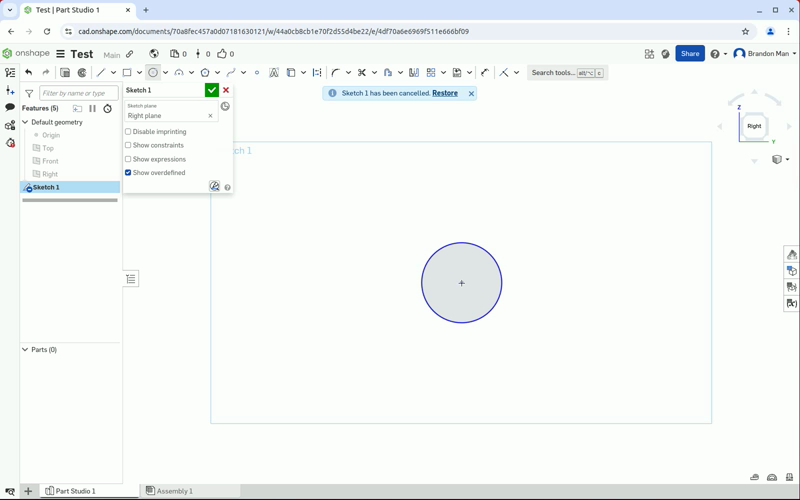
key_up(shift)
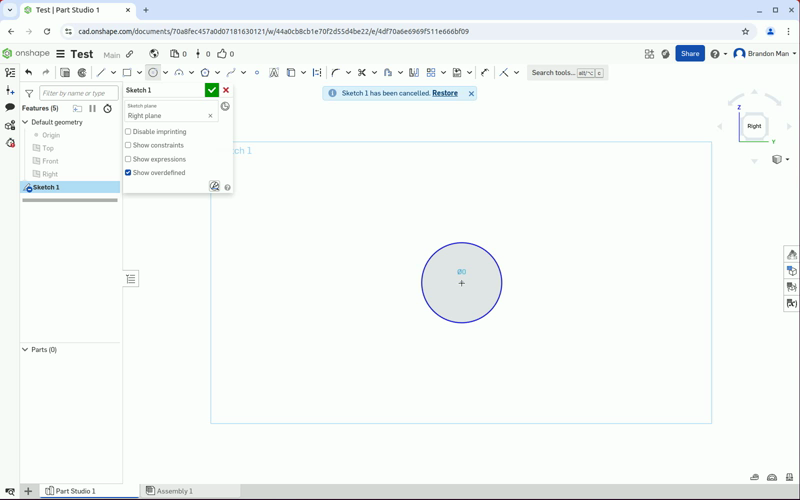
mouse_move(492, 282)
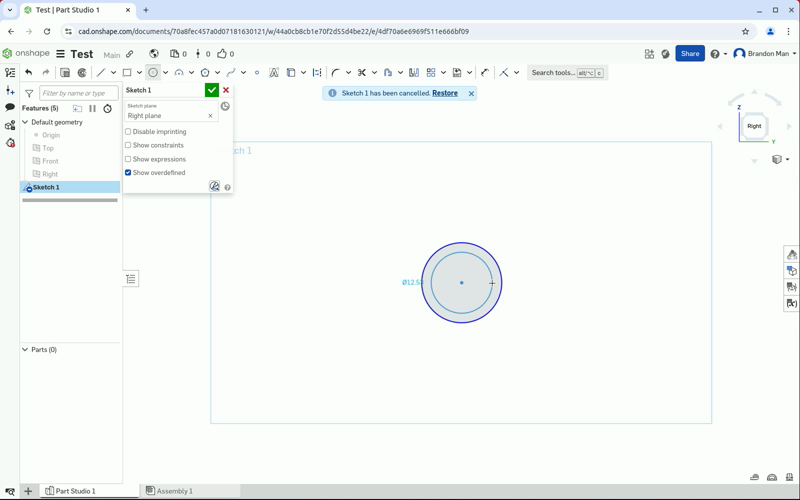
click(492, 282)
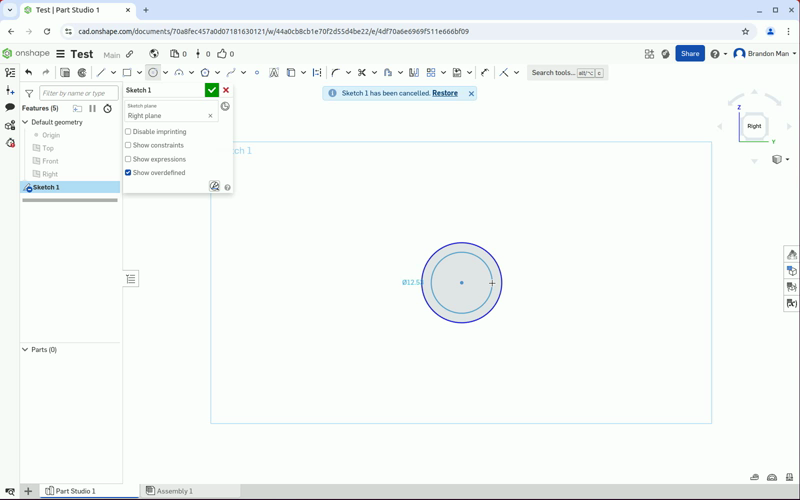
key(esc)
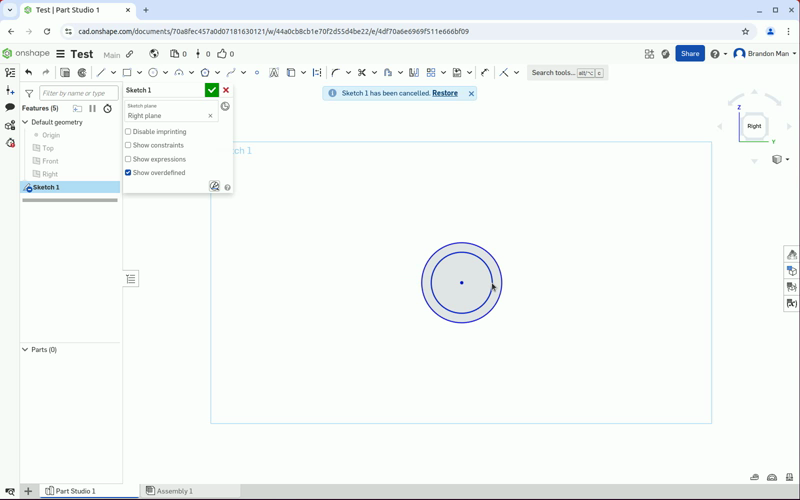
mouse_move(454, 315)
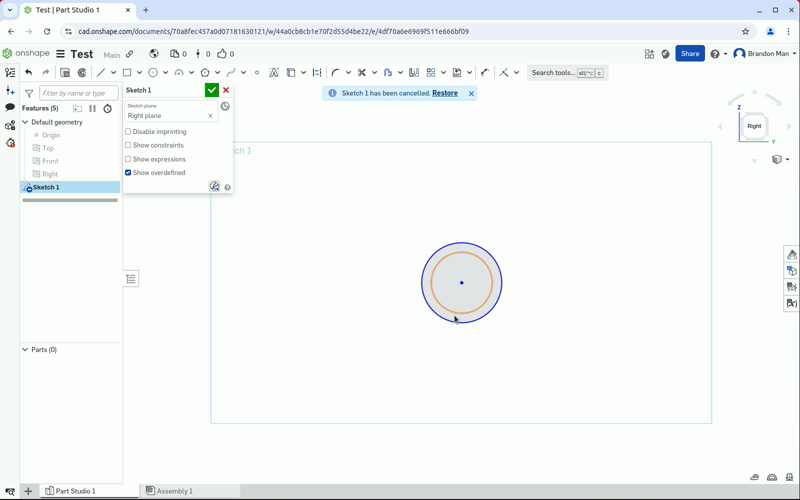
click(454, 315)
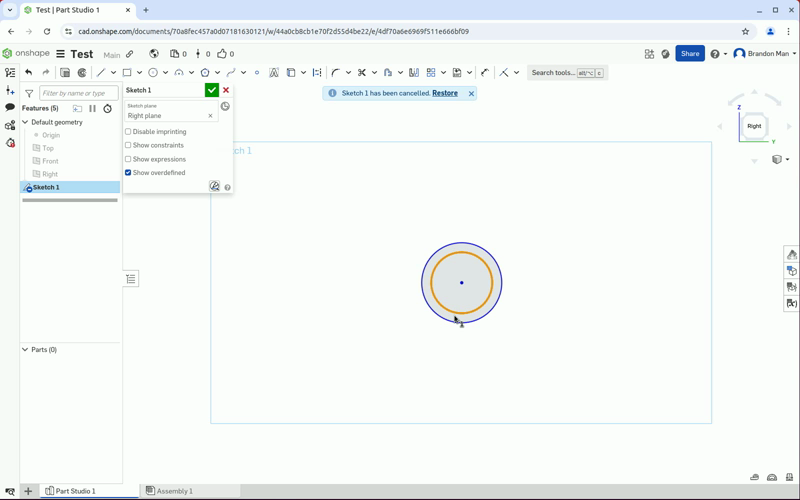
mouse_move(73, 352)
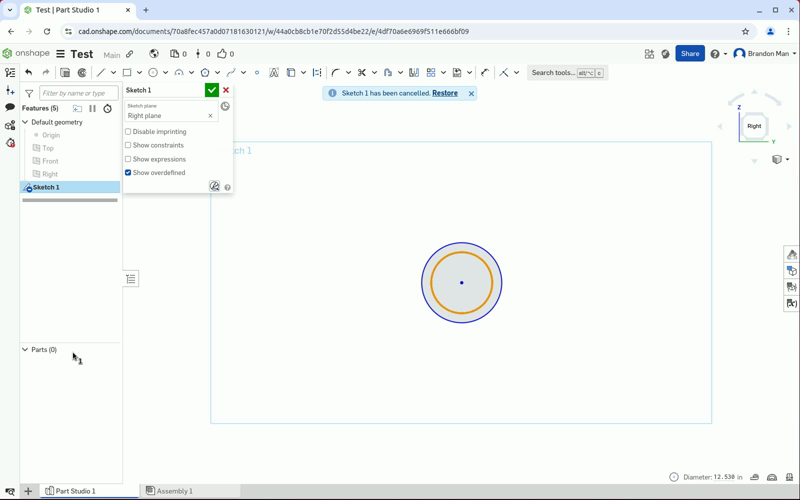
key(shift+y)
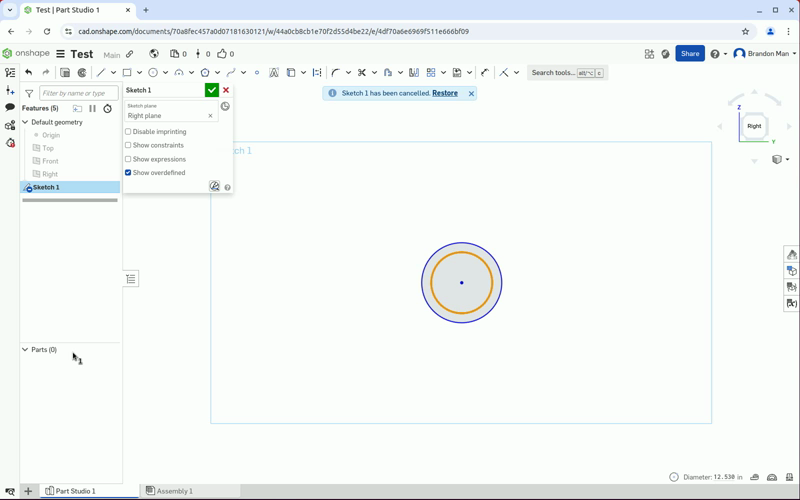
key(shift+e)
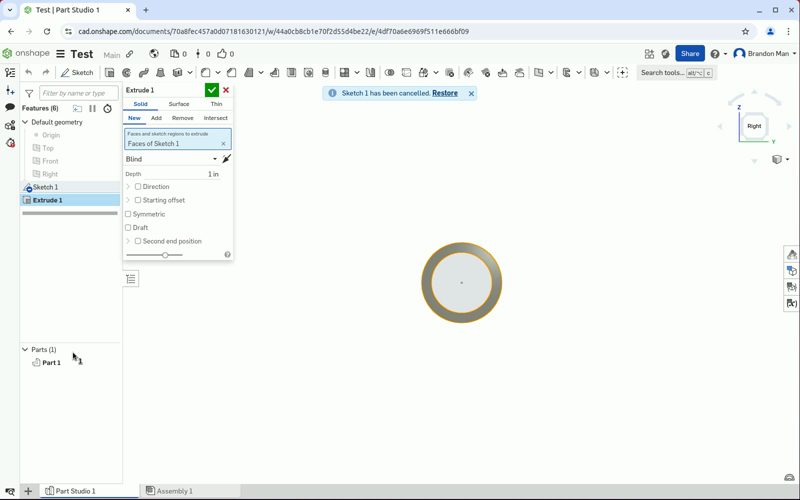
mouse_move(143, 106)
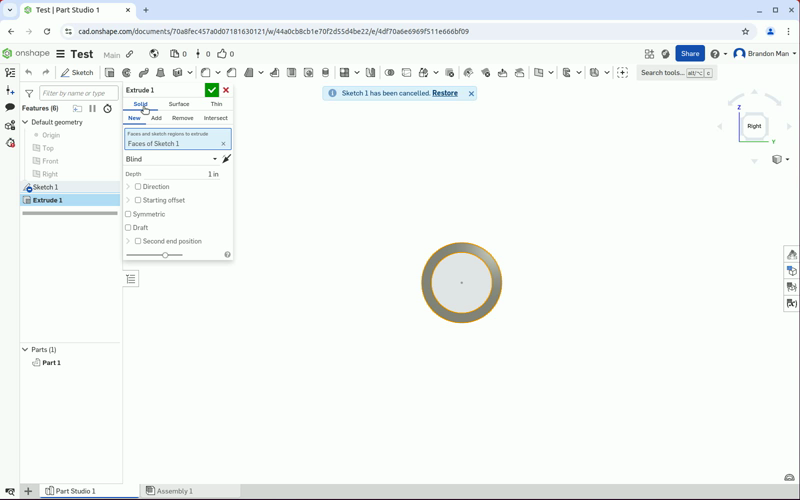
click(143, 106)
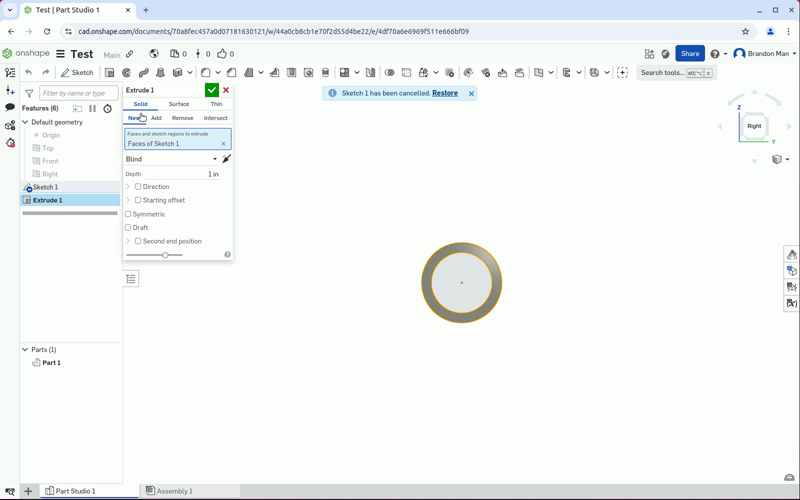
mouse_move(137, 120)
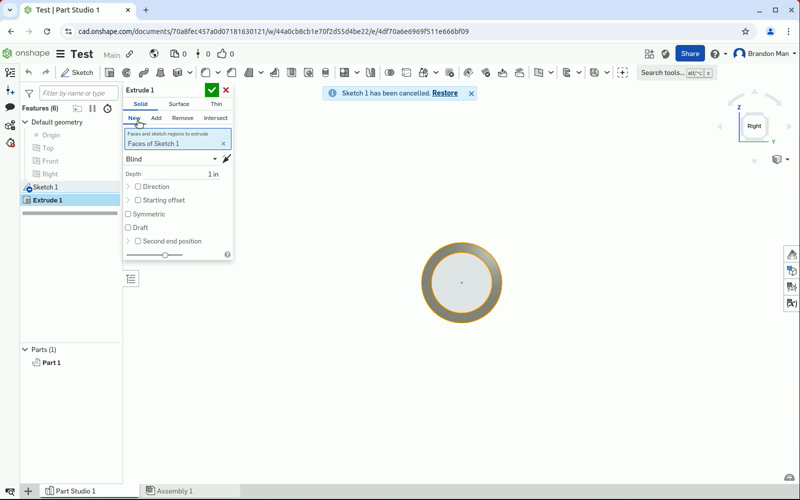
click(137, 120)
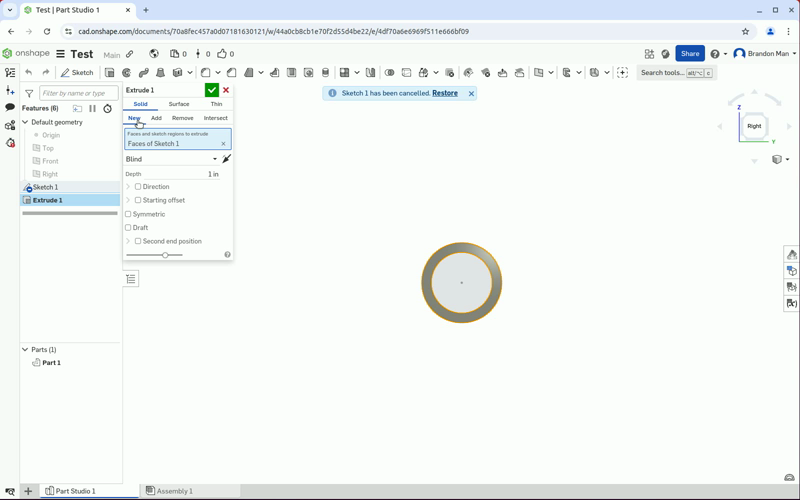
key(tab, 4)
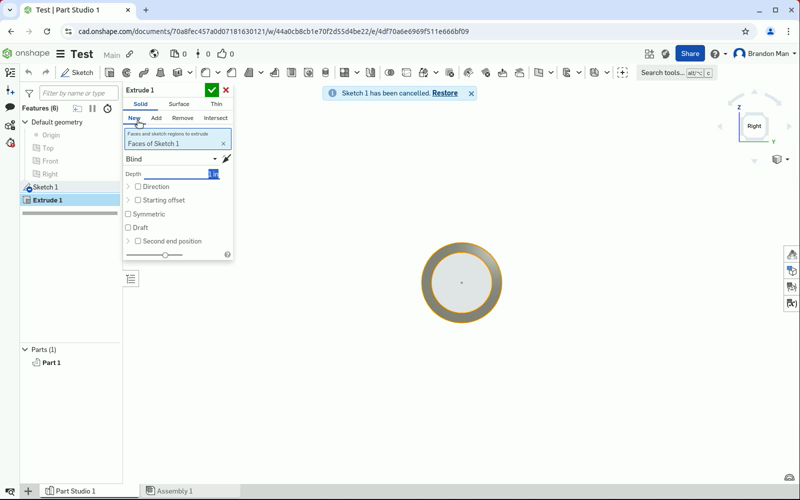
text(-23.108)
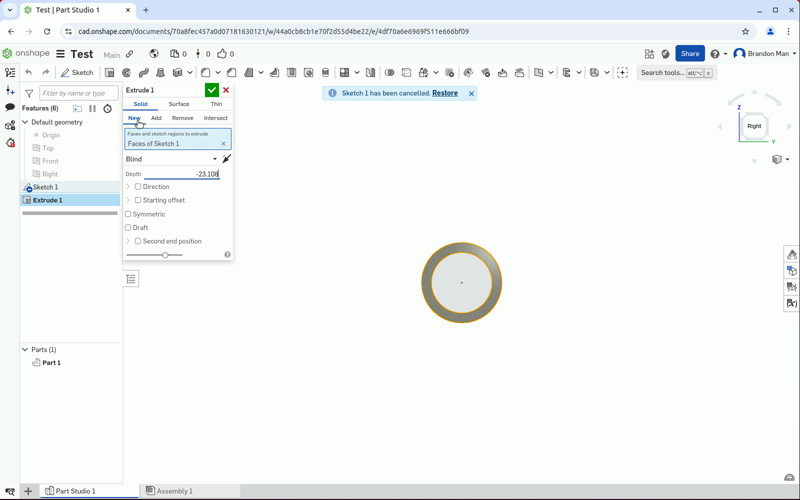
key(enter)
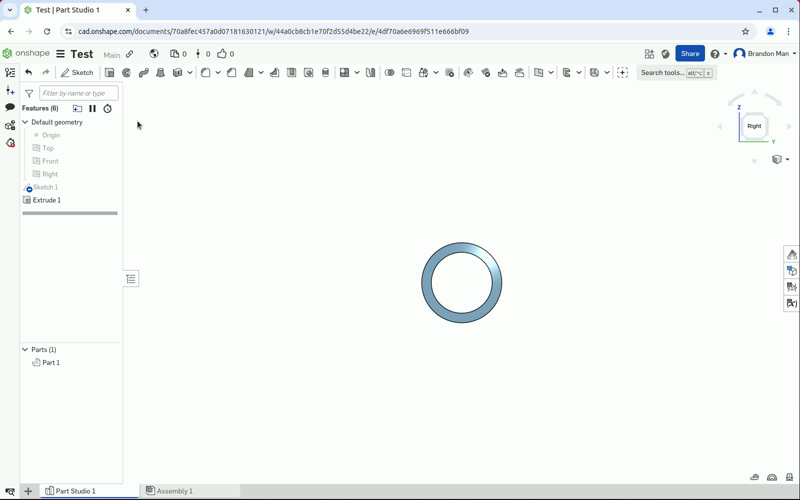
key(shift+h)
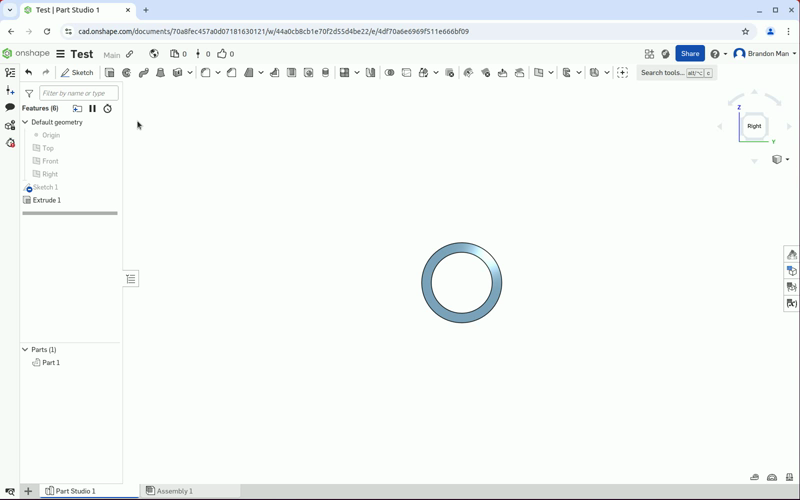
key(shift+h)
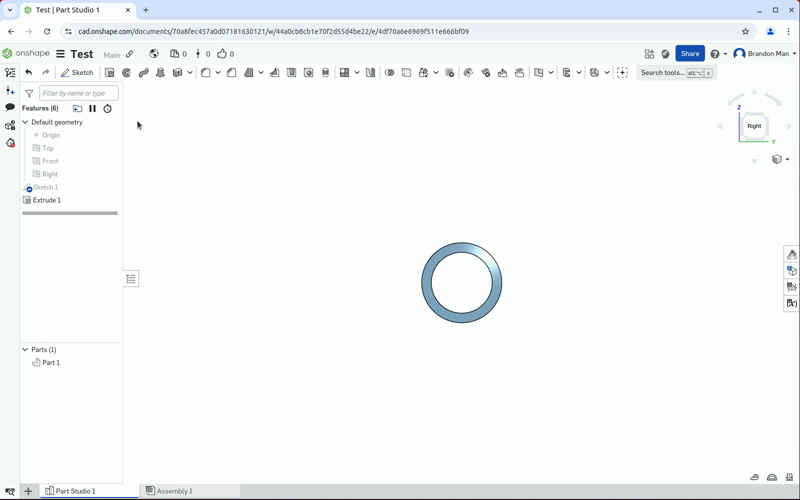
mouse_move(73, 189)
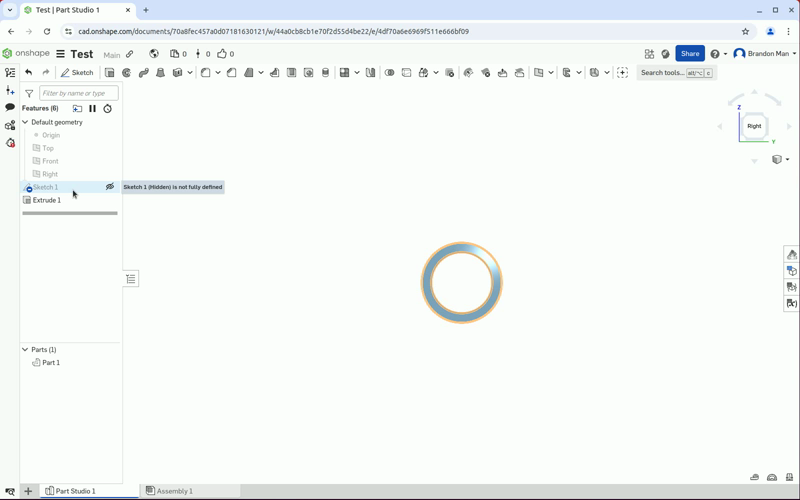
click(73, 189)
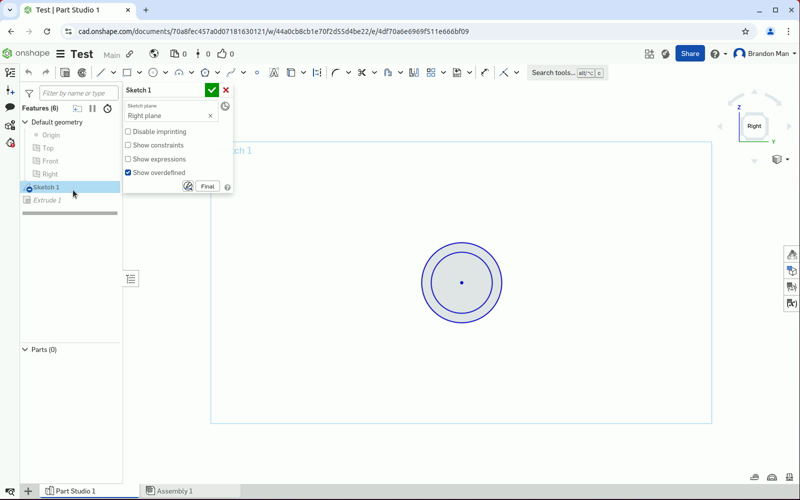
mouse_move(229, 92)
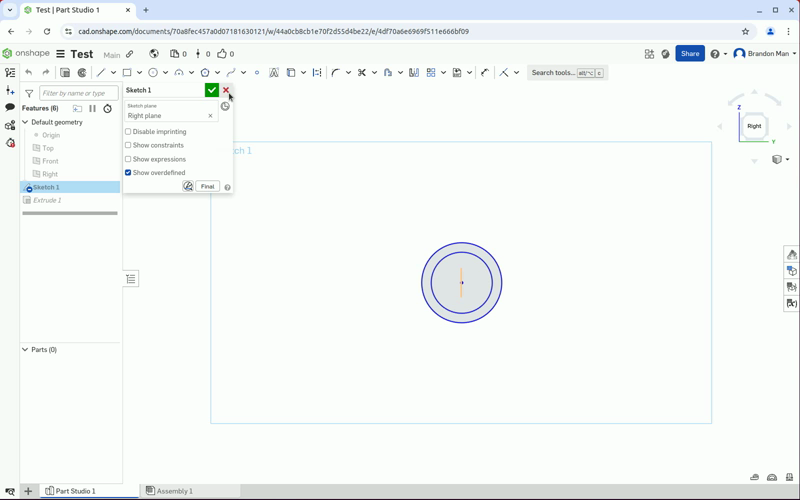
click(229, 92)
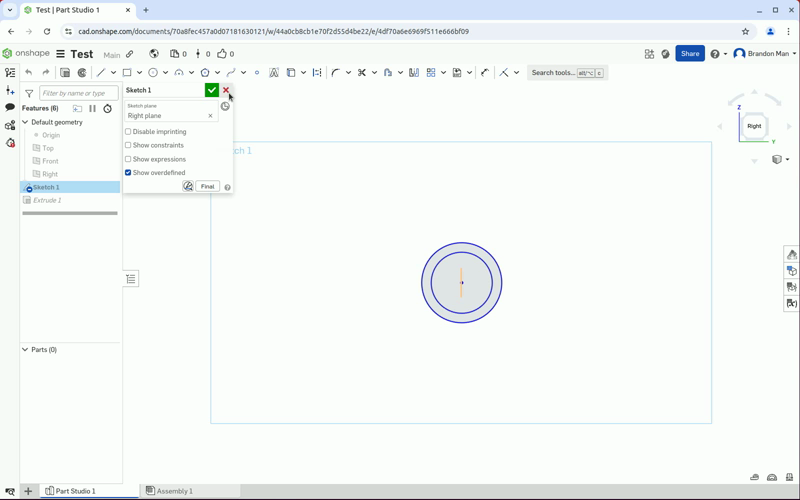
key(shift+s)
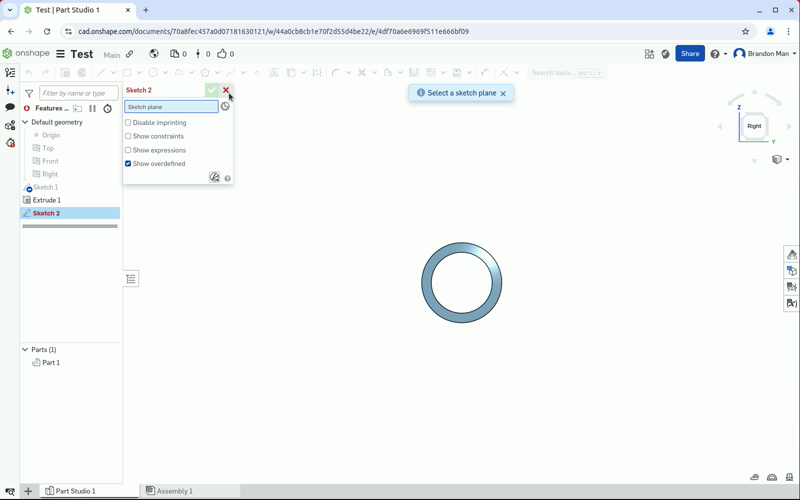
mouse_move(73, 176)
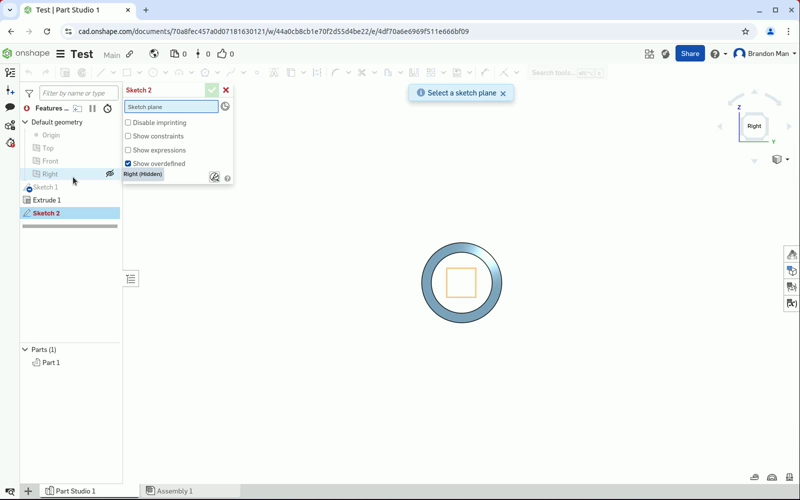
click(73, 176)
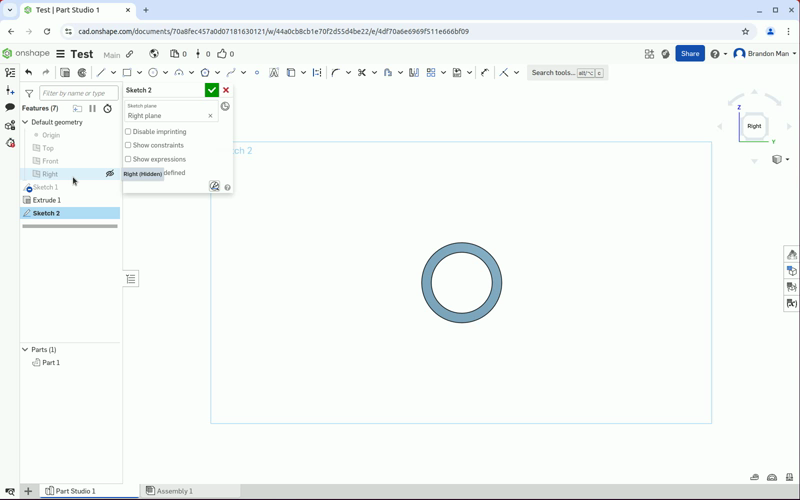
mouse_move(73, 352)
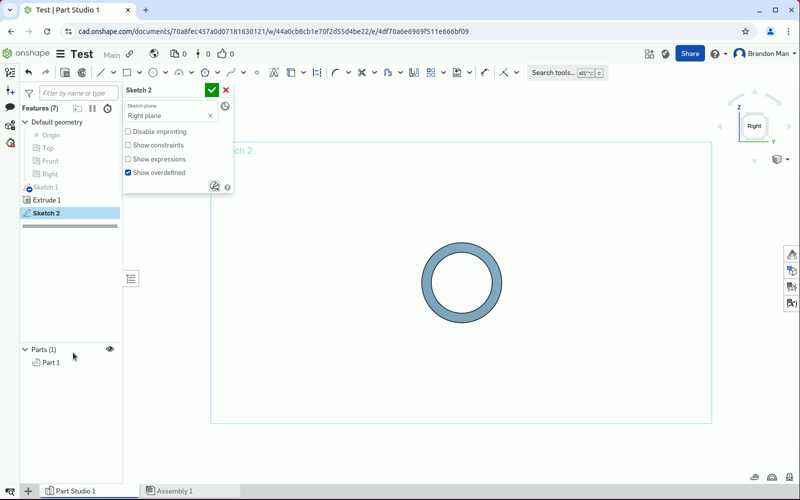
key(y)
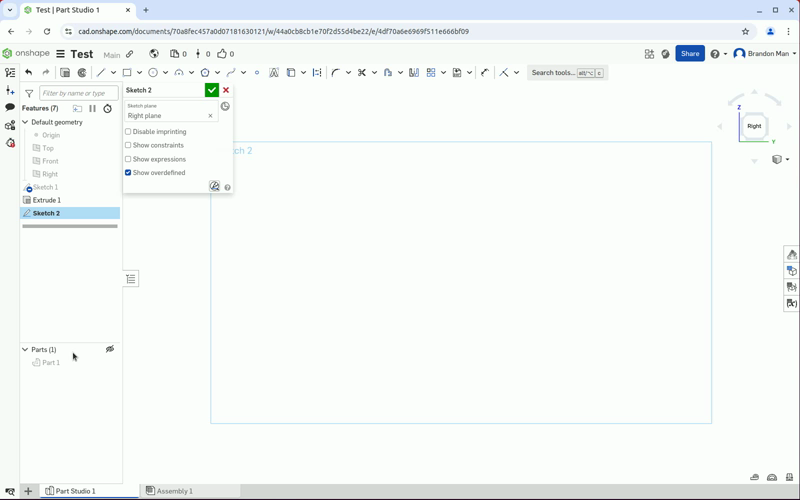
key(c)
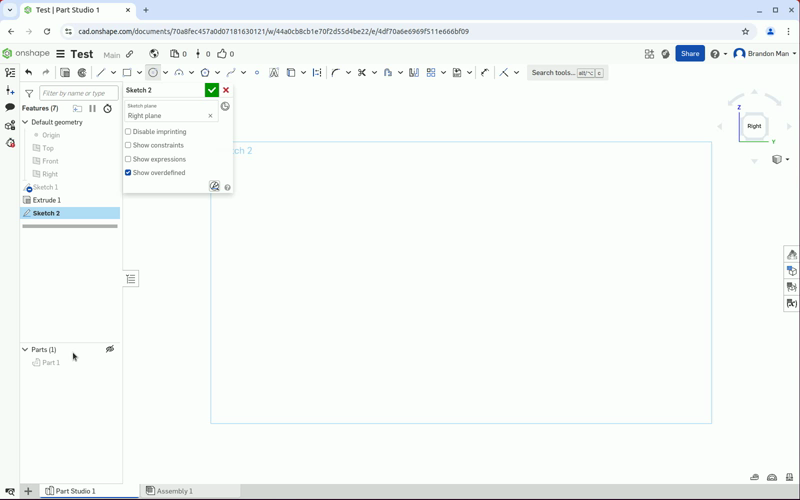
key_down(shift)
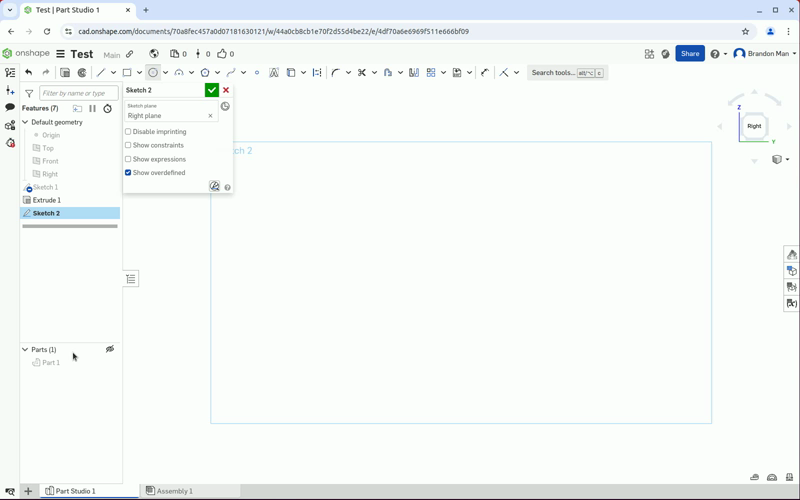
mouse_move(461, 282)
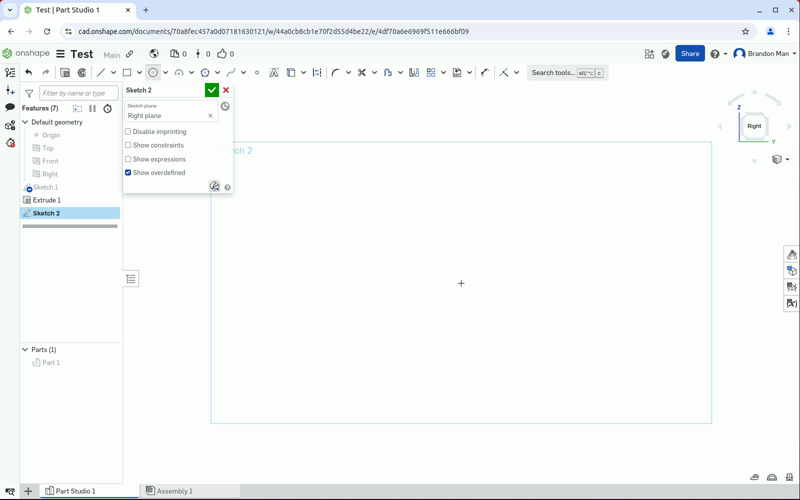
click(461, 282)
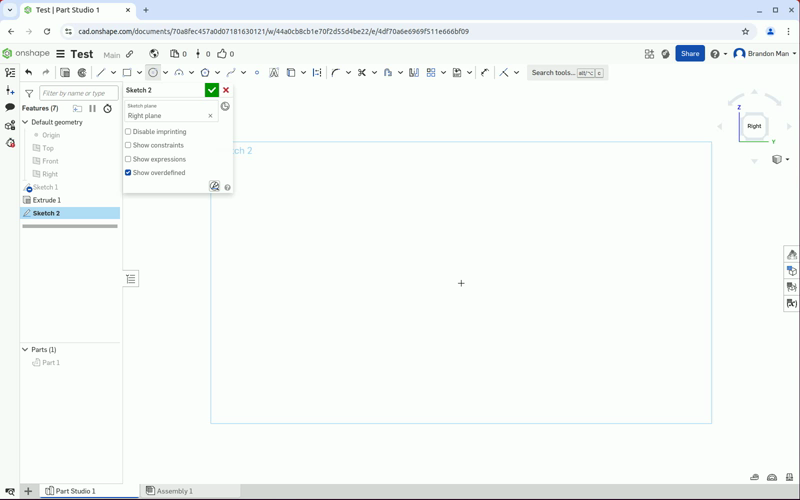
key_up(shift)
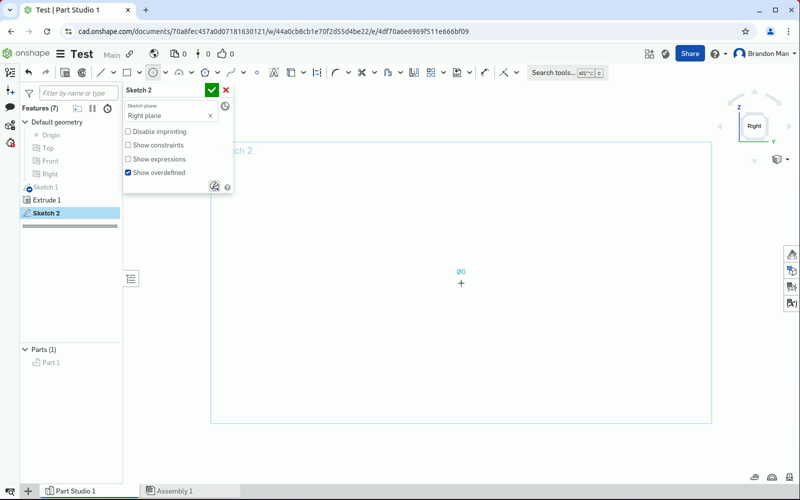
mouse_move(517, 282)
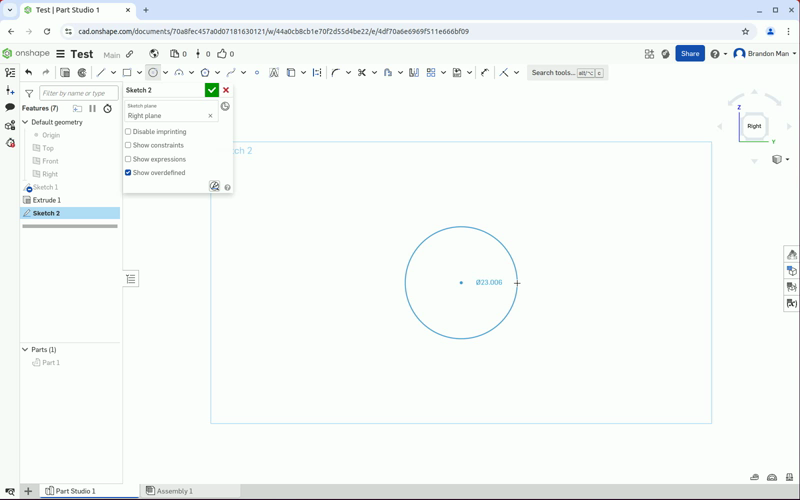
click(517, 282)
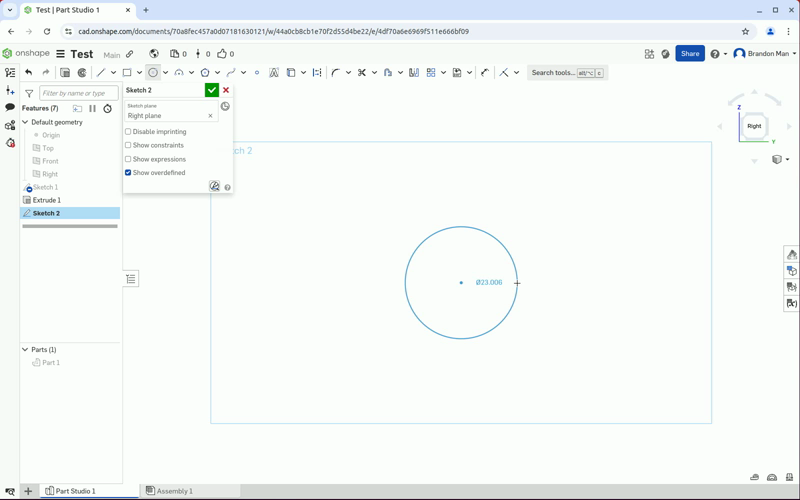
key(esc)
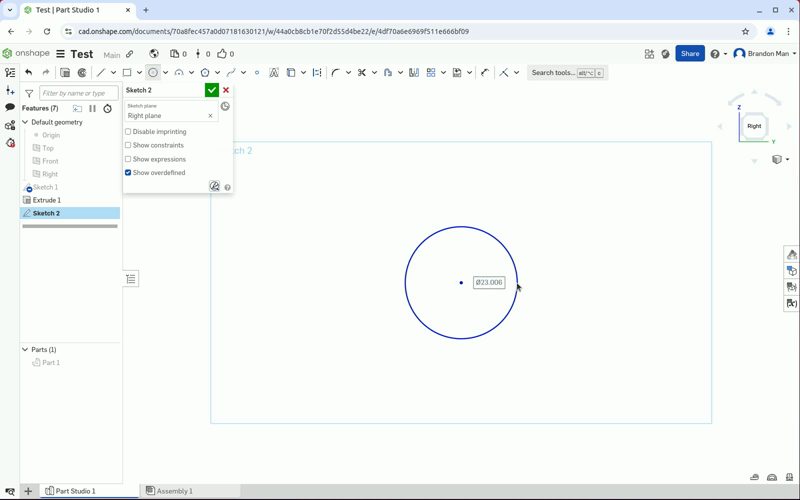
key(c)
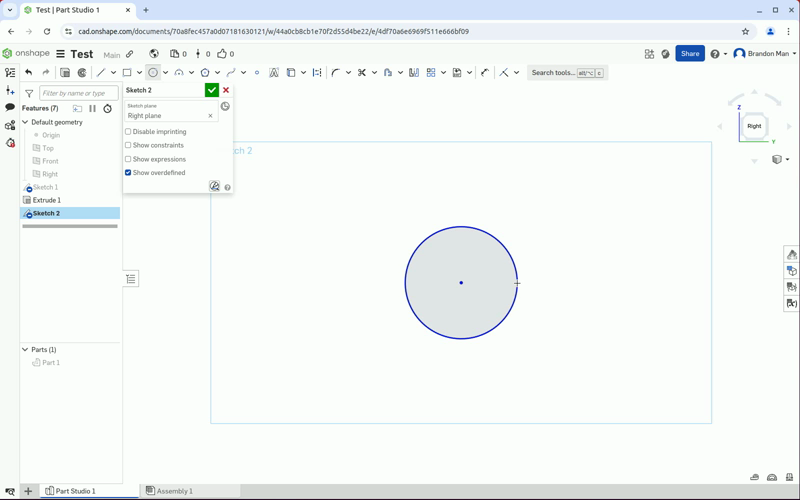
key_down(shift)
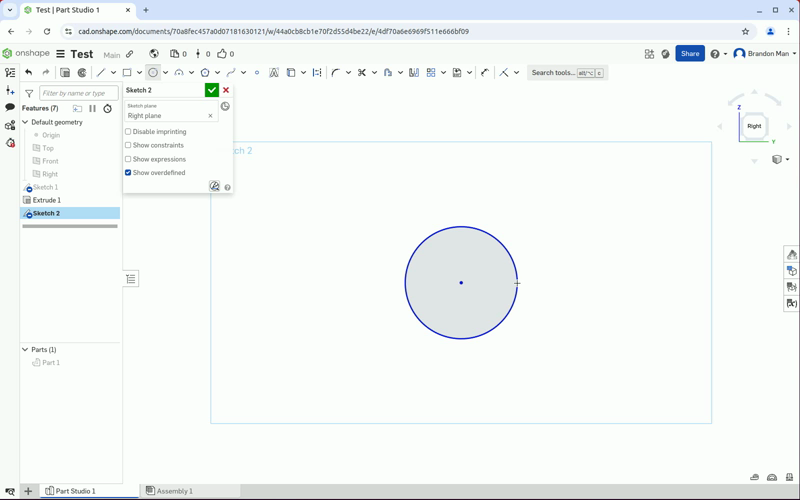
mouse_move(461, 282)
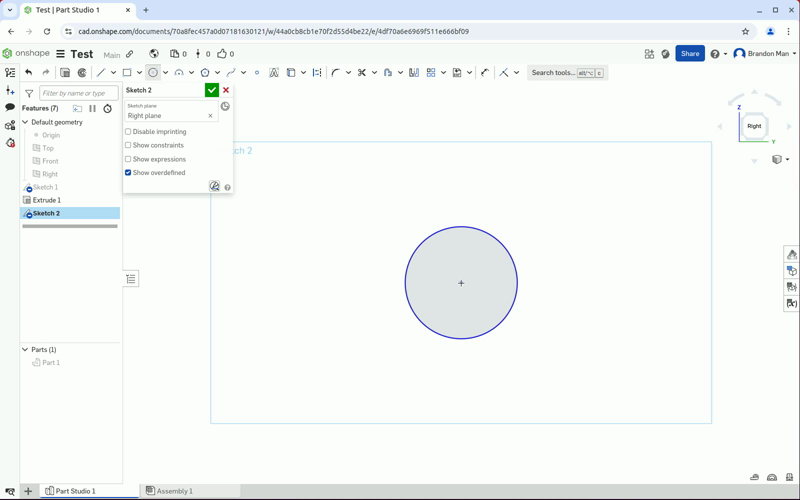
click(461, 282)
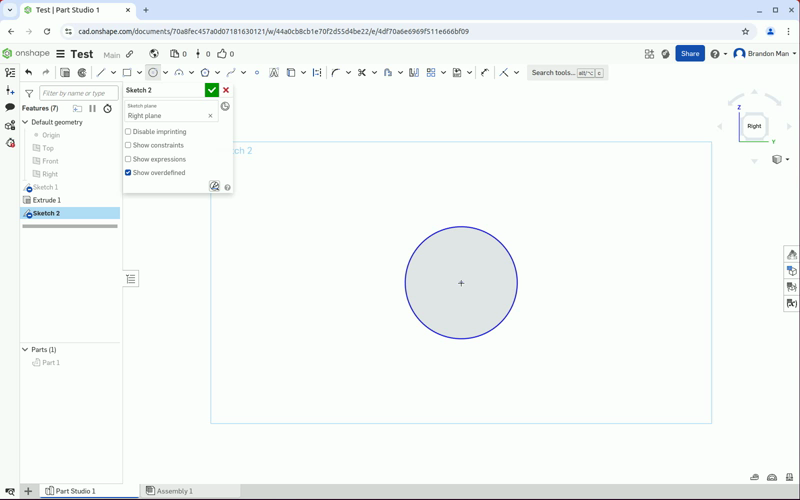
key_up(shift)
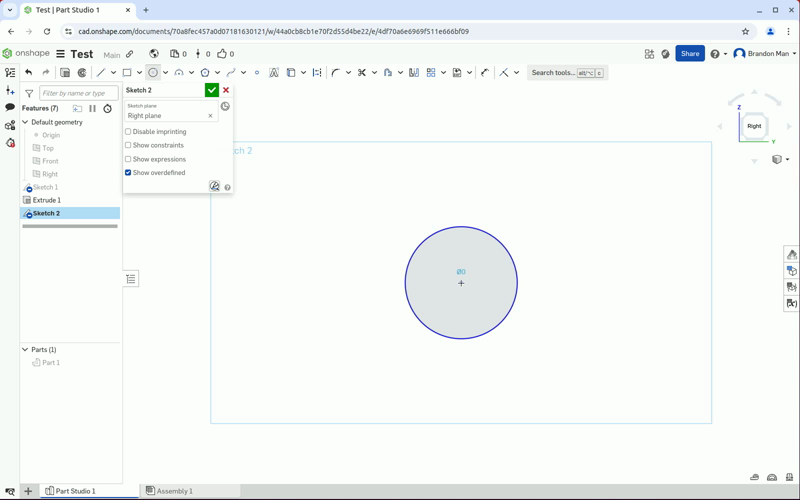
mouse_move(491, 282)
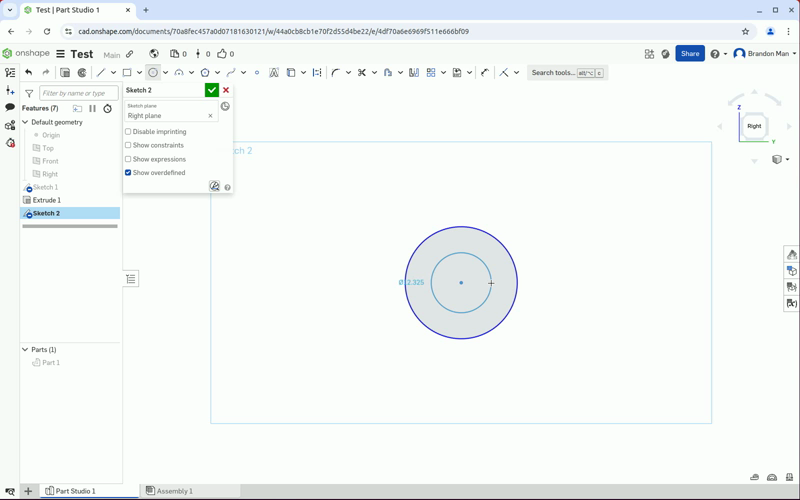
click(491, 282)
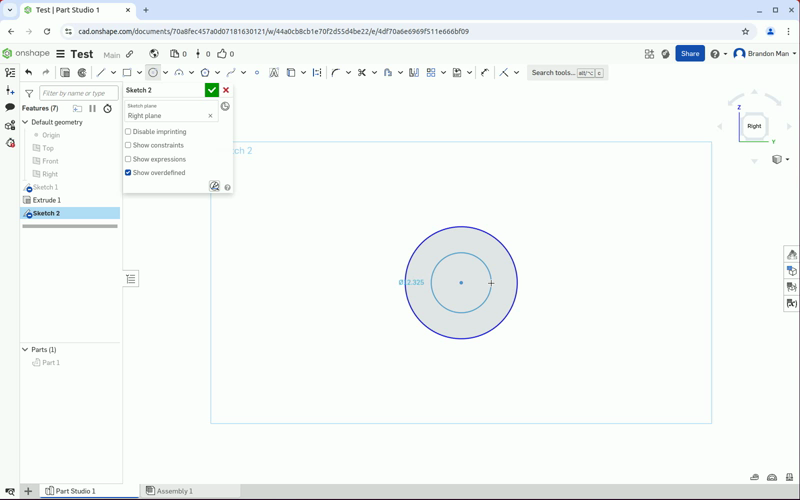
key(esc)
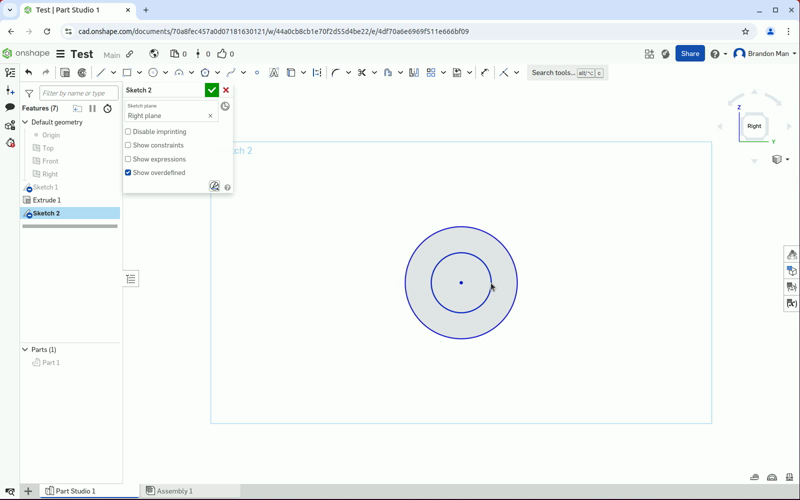
mouse_move(414, 275)
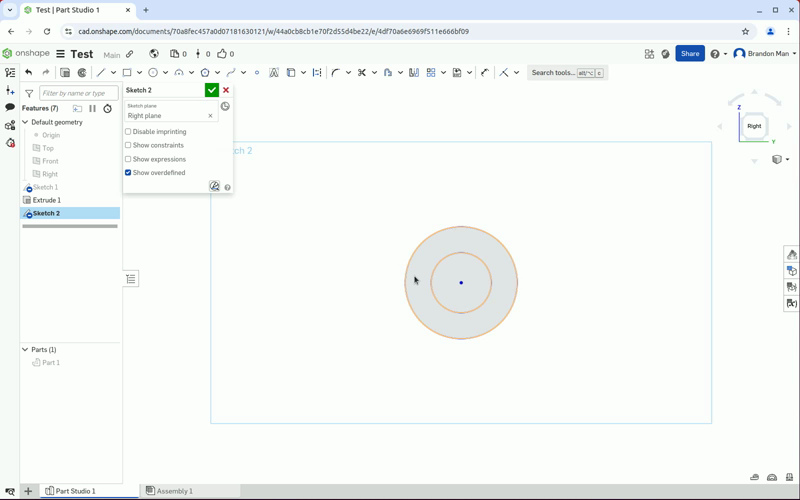
click(414, 275)
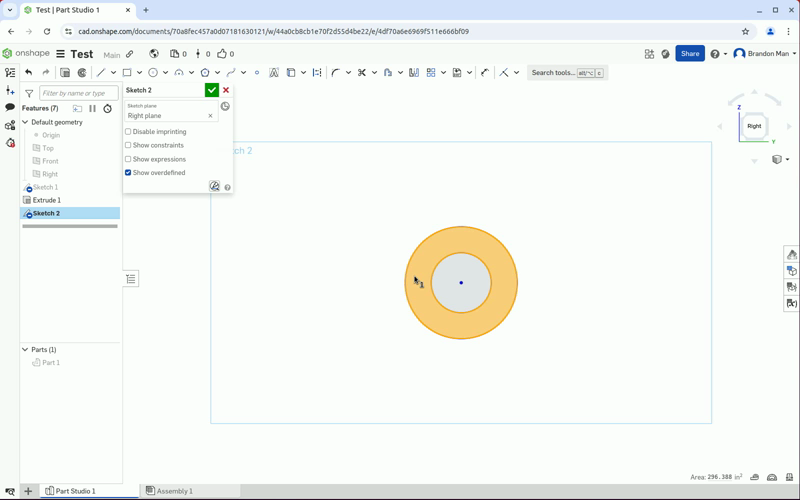
mouse_move(73, 352)
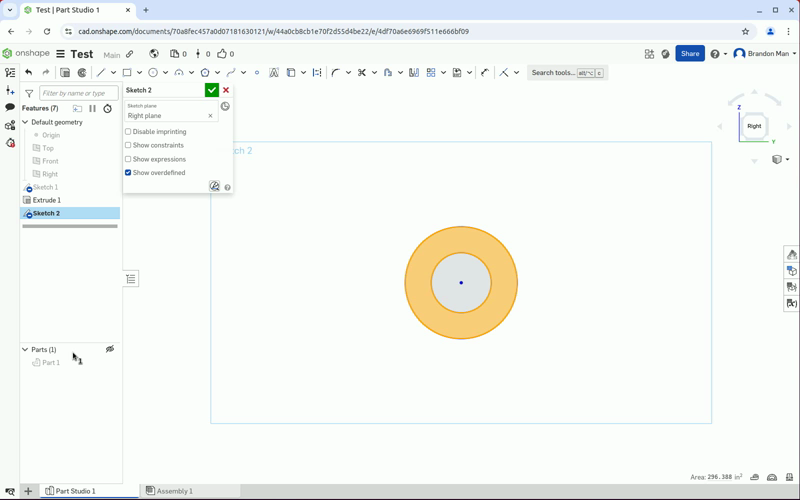
key(shift+y)
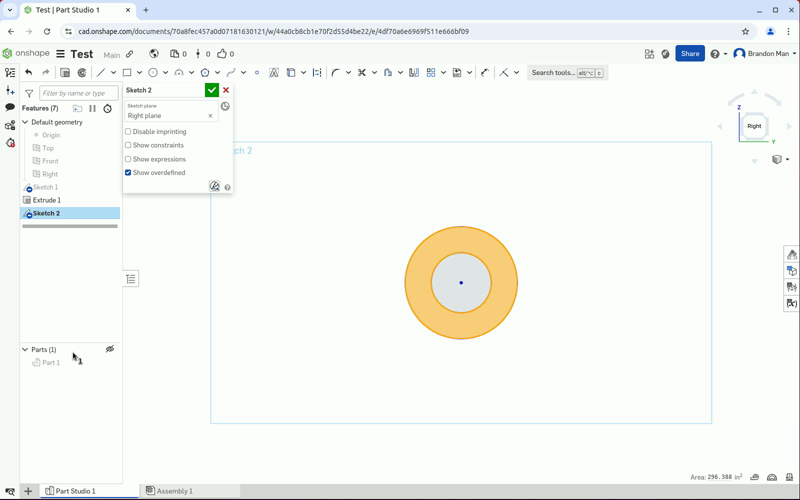
key(shift+e)
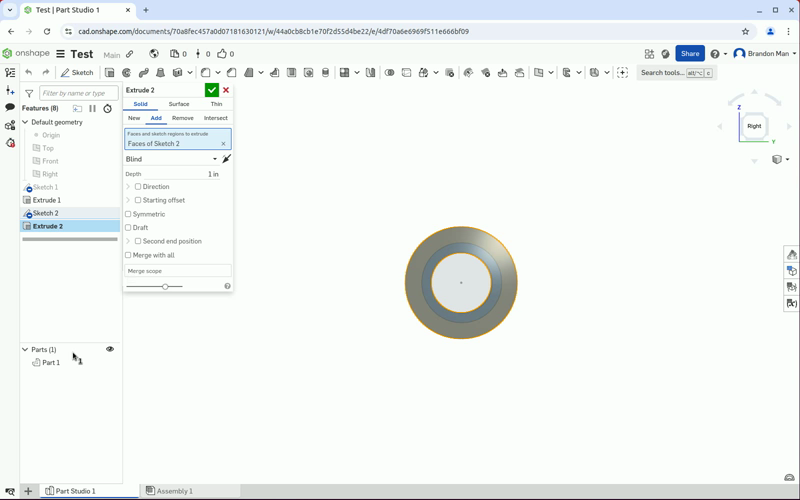
mouse_move(143, 106)
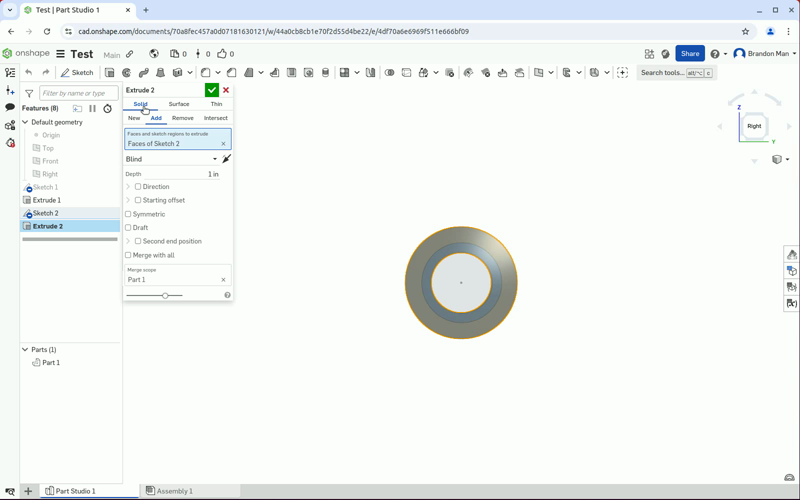
click(143, 106)
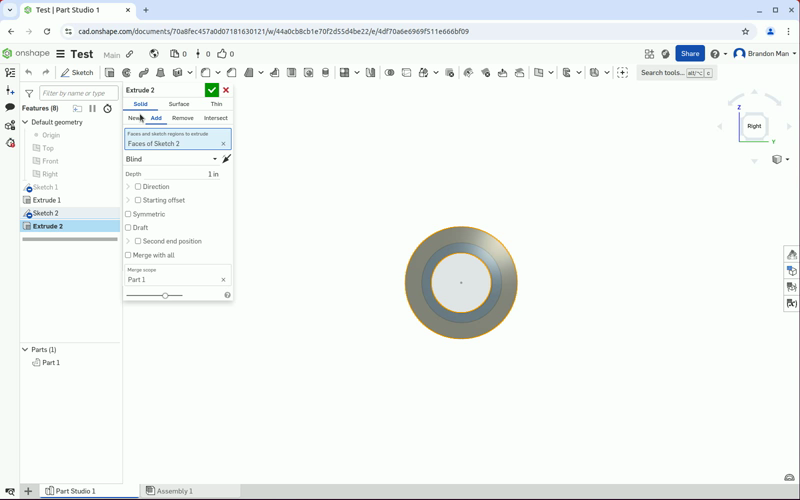
mouse_move(137, 120)
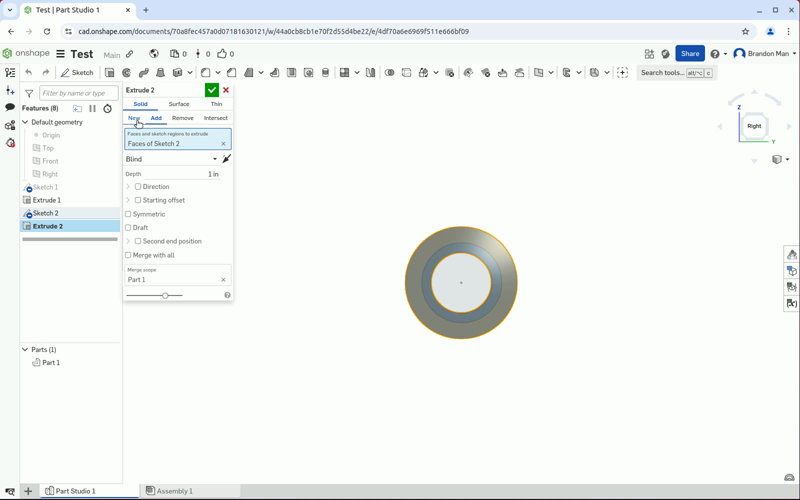
click(137, 120)
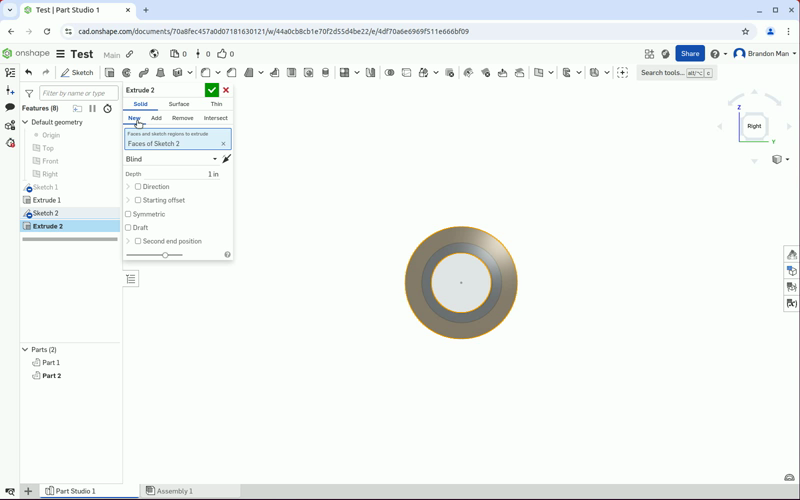
key(tab, 4)
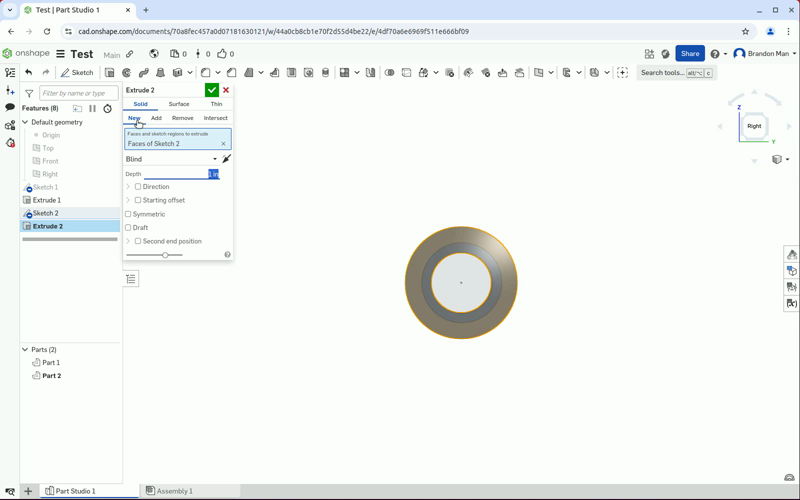
text(1.926)
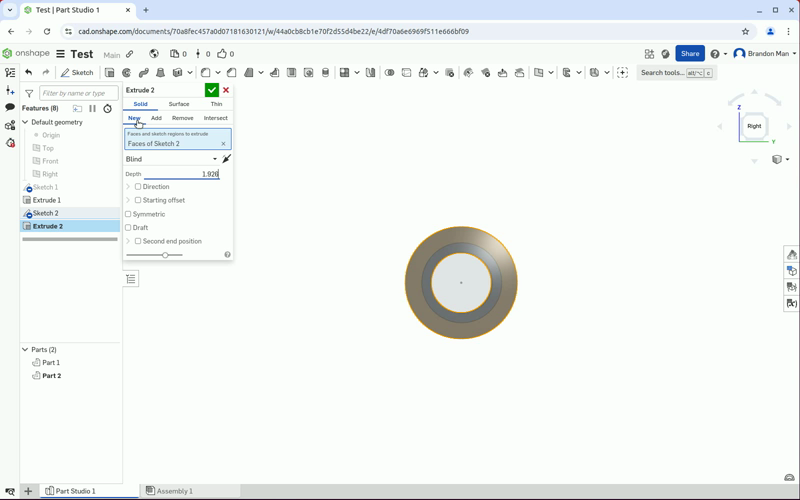
key(enter)
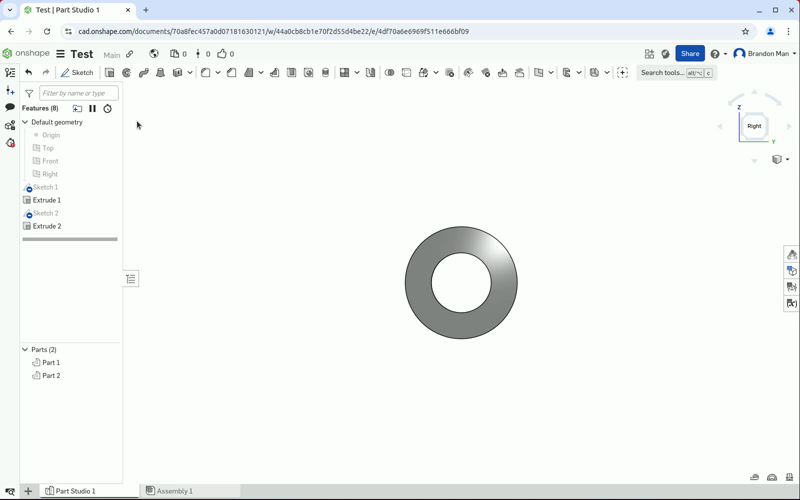
key(shift+h)
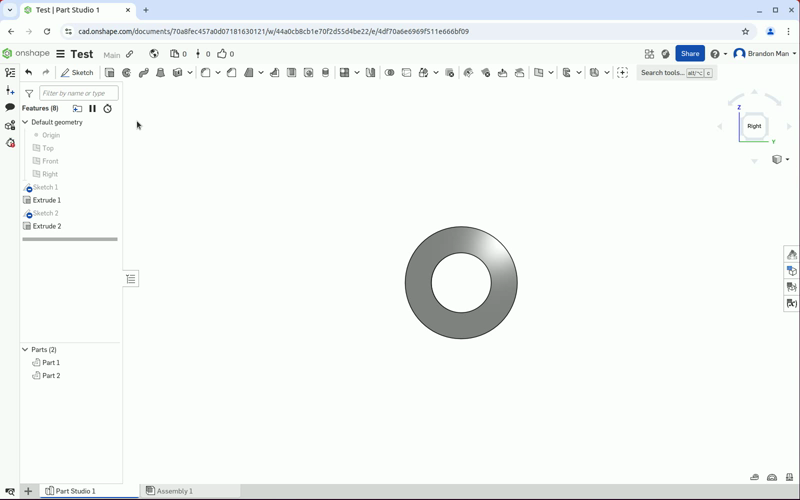
key(shift+h)
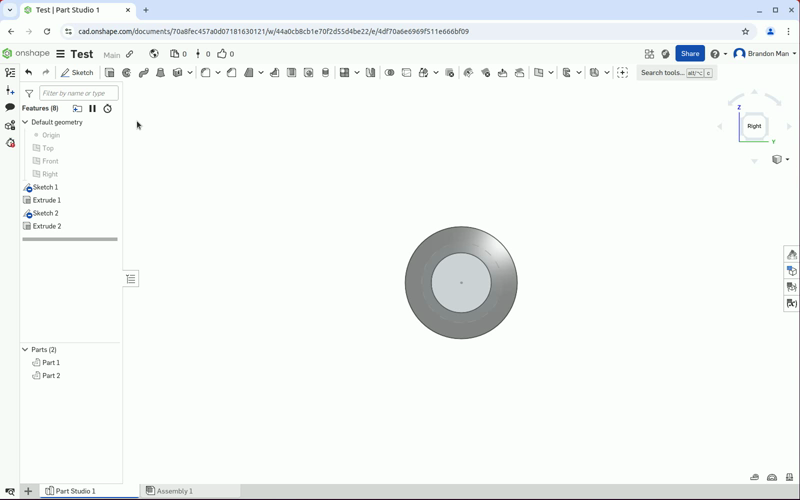
key(shift+7)
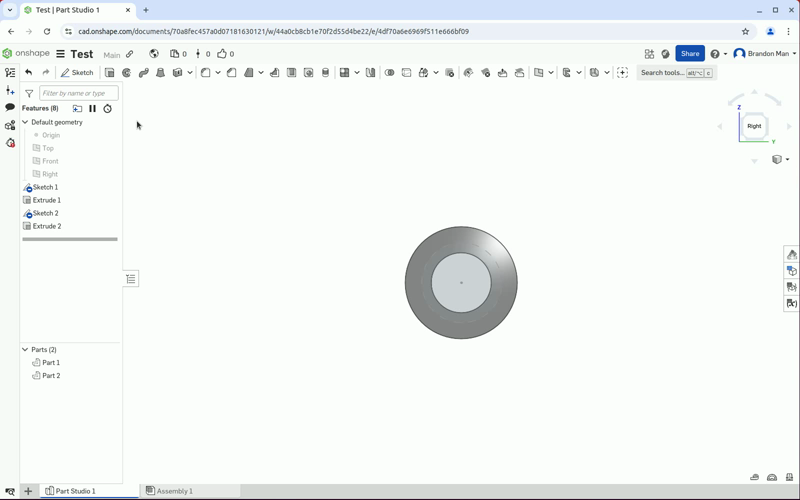
key(right, 2)
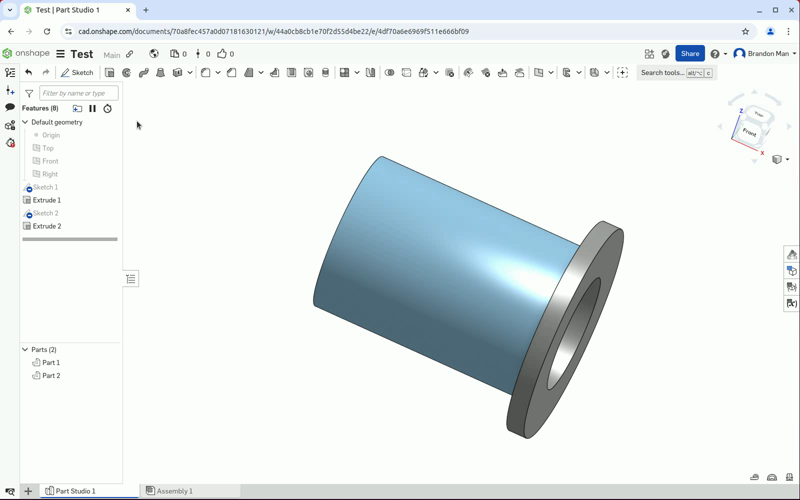
key(down, 2)
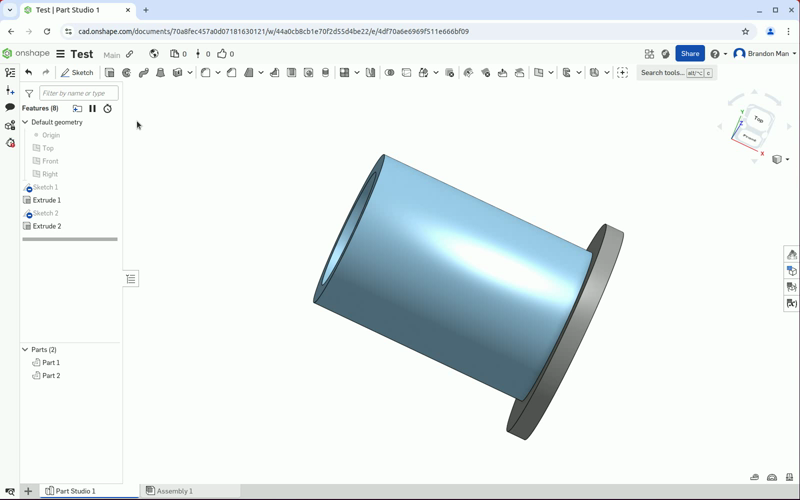
key(up, 2)
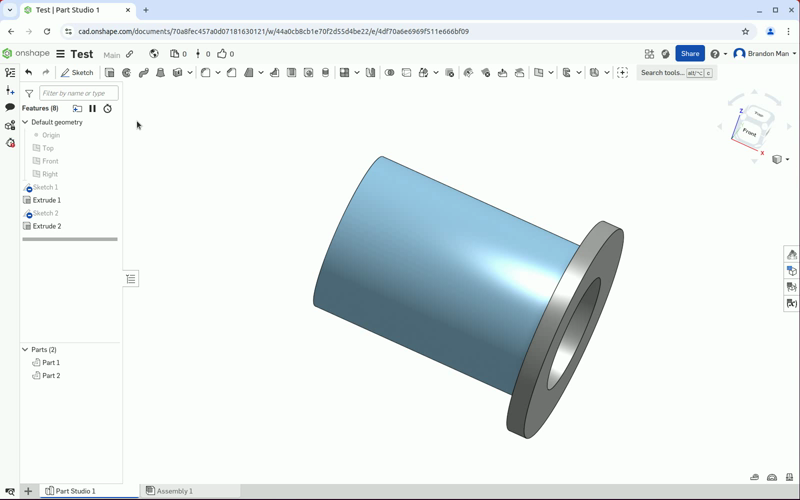
key(left, 2)
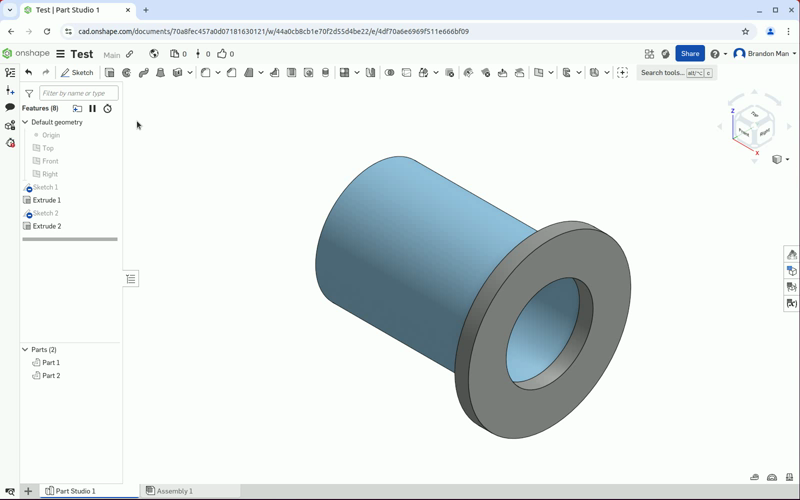
mouse_move(73, 189)
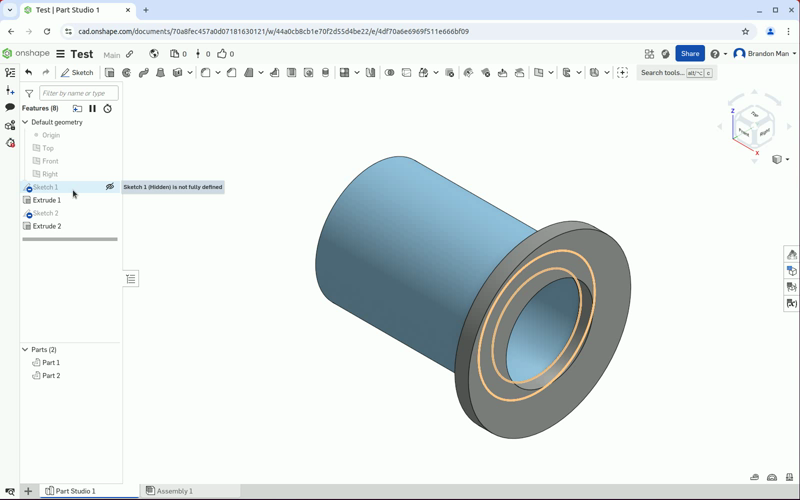
click(73, 189)